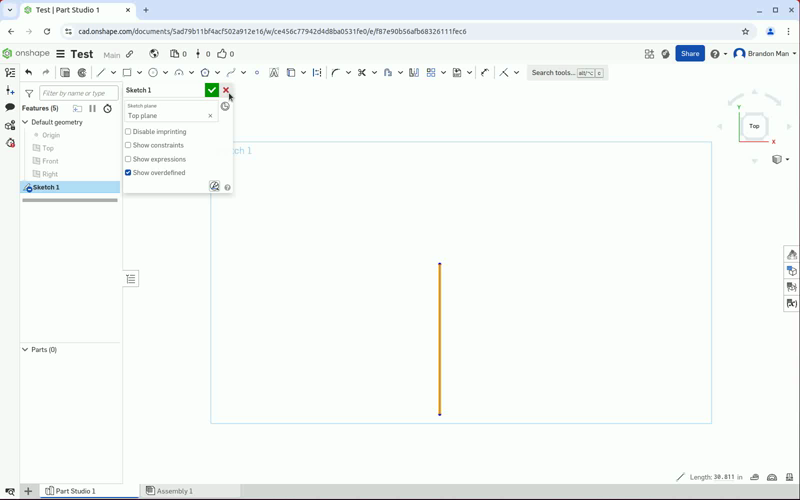
key(shift+h)
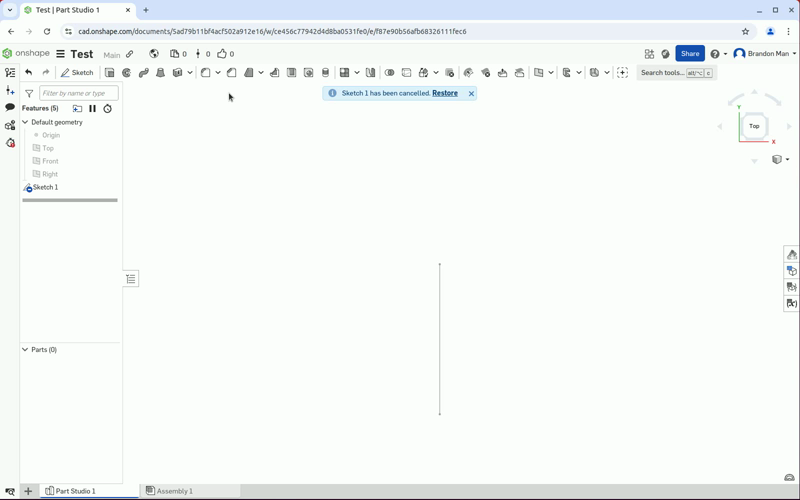
mouse_move(73, 352)
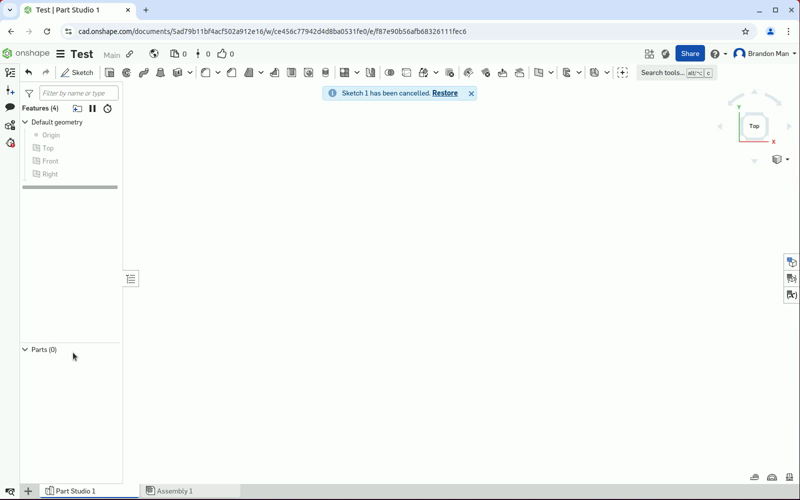
key(y)
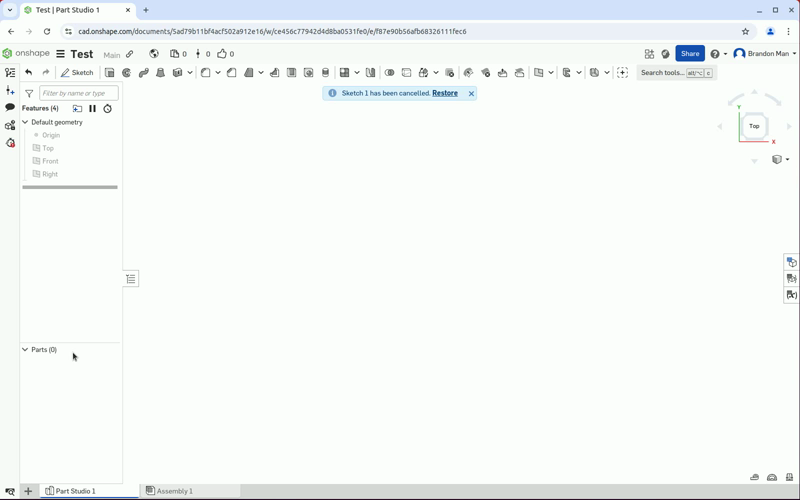
key(shift+p)
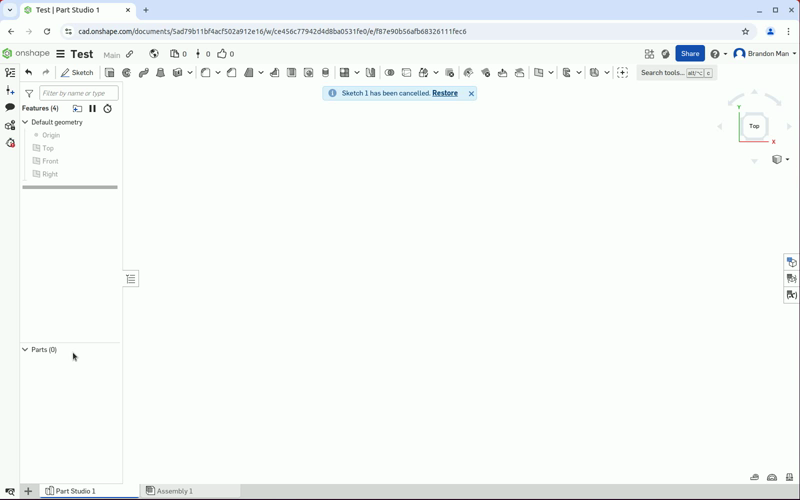
key(space)
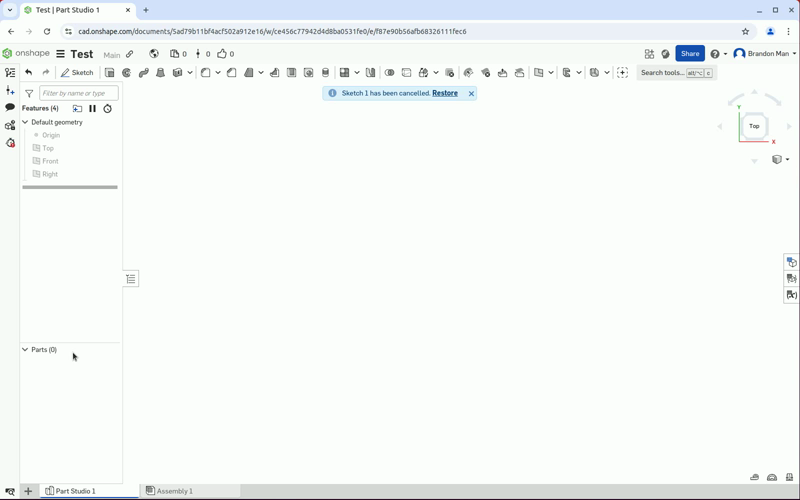
key_down(shift)
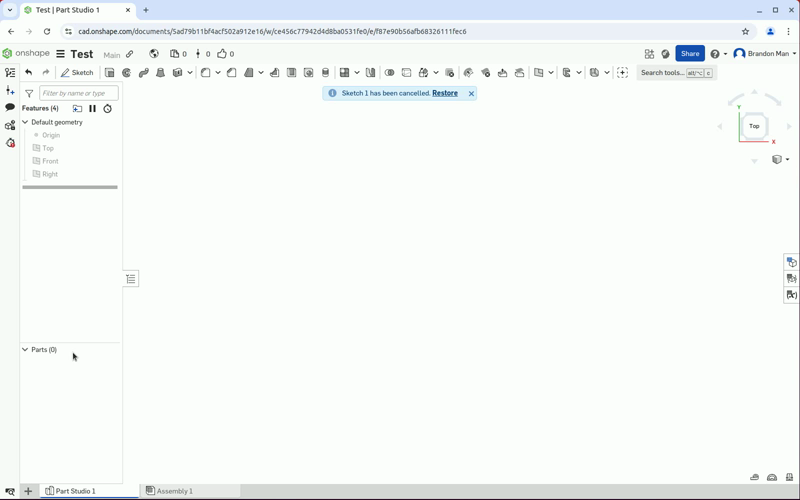
key(up)
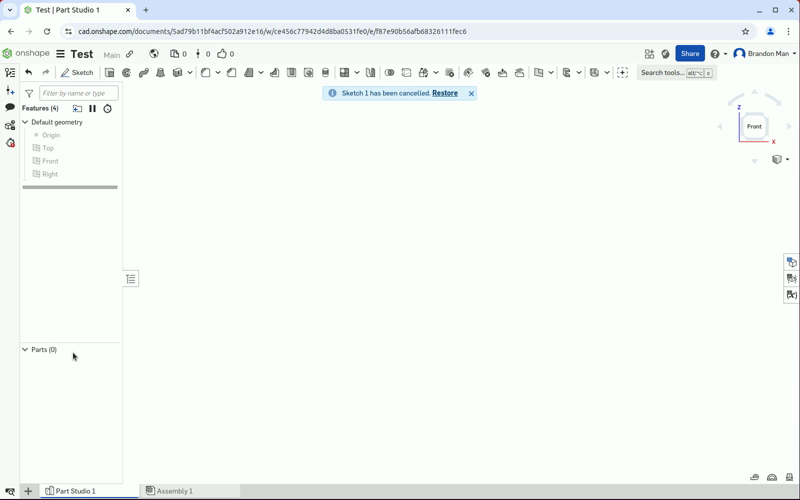
key_up(shift)
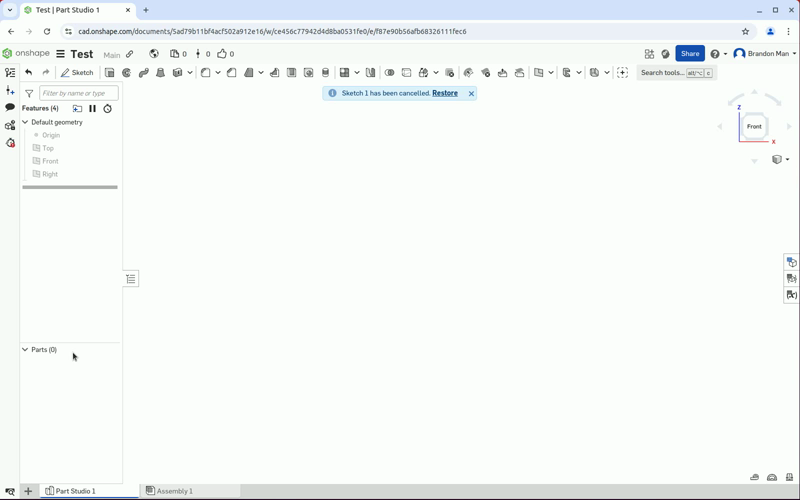
mouse_move(73, 352)
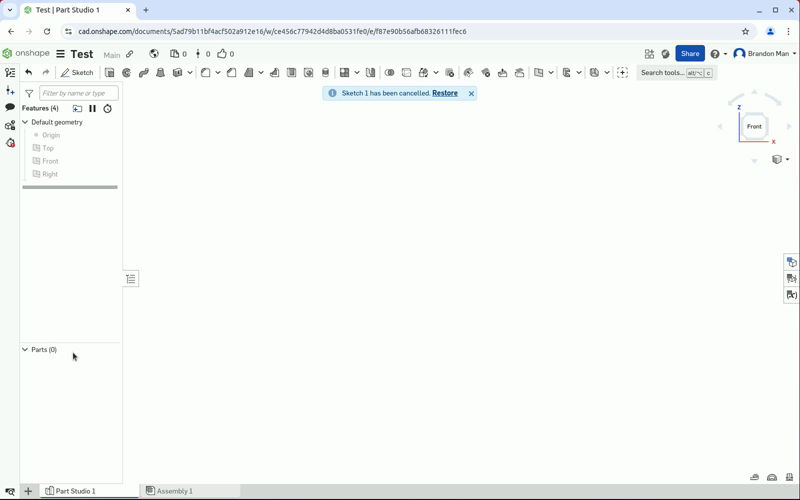
key(shift+y)
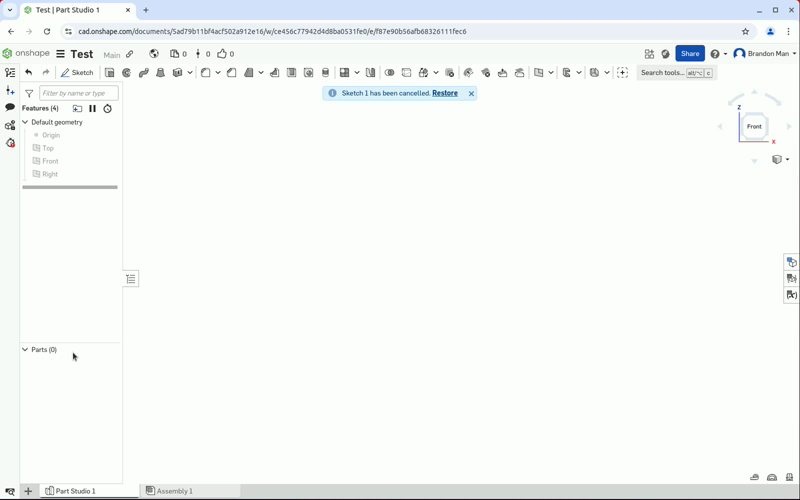
key(shift+s)
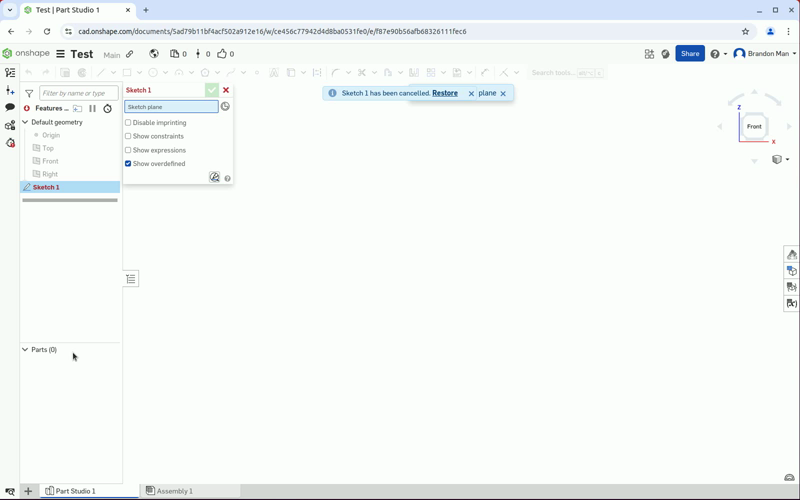
mouse_move(73, 163)
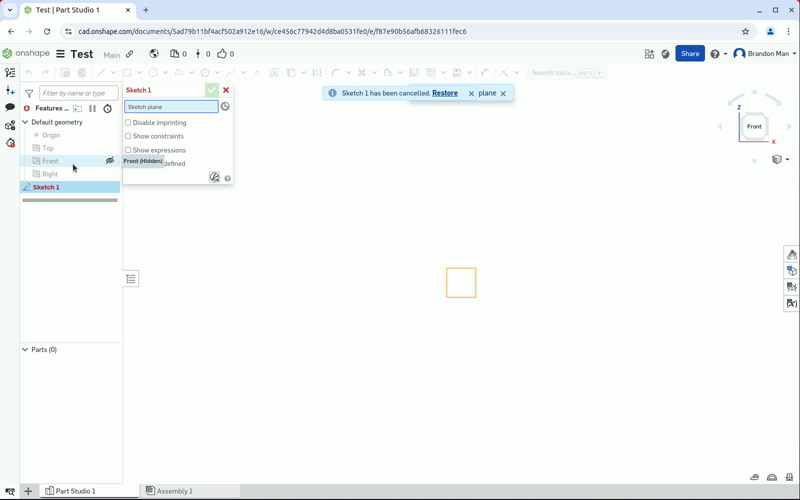
click(73, 163)
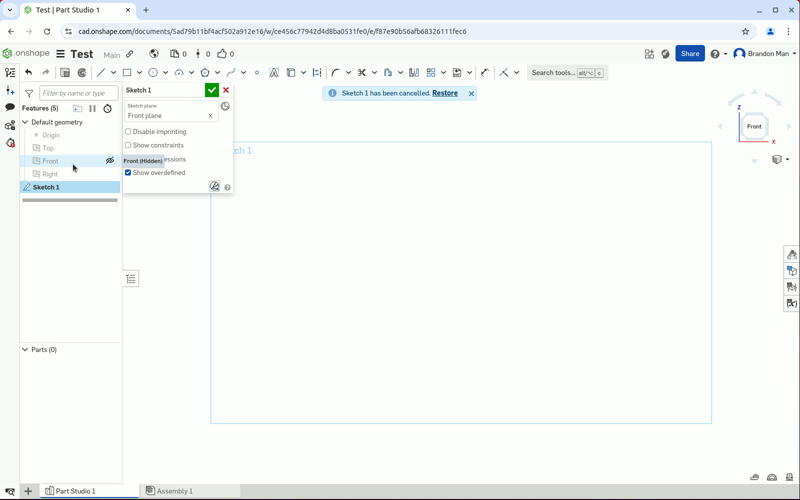
mouse_move(73, 352)
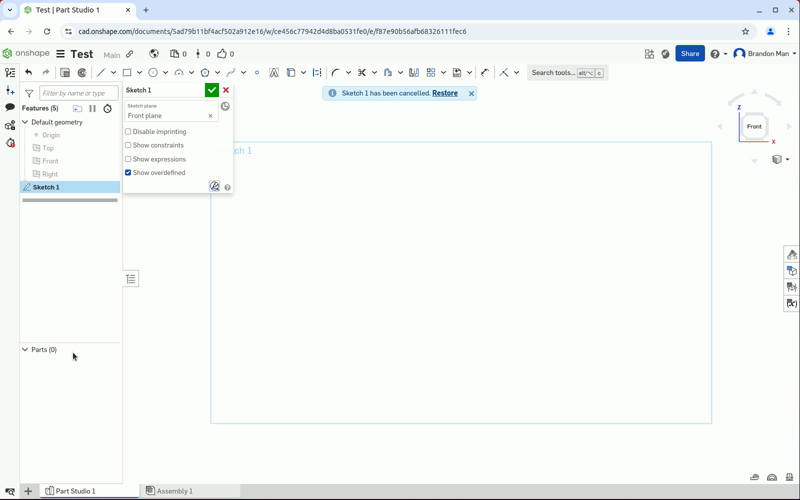
key(y)
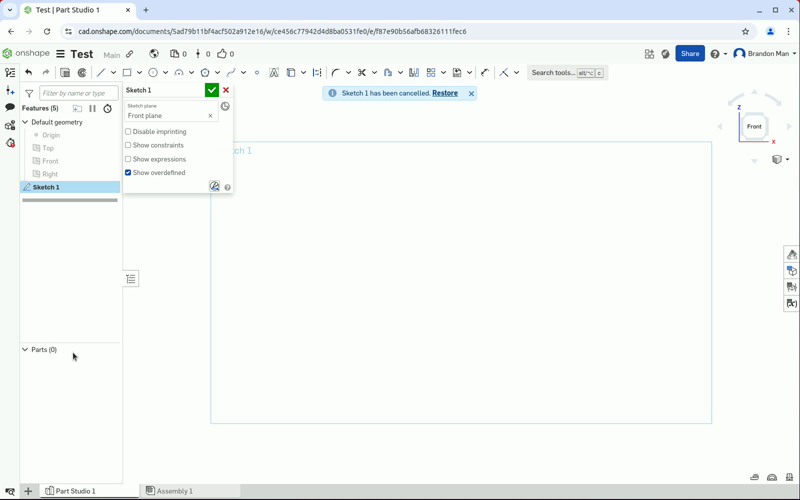
key(l)
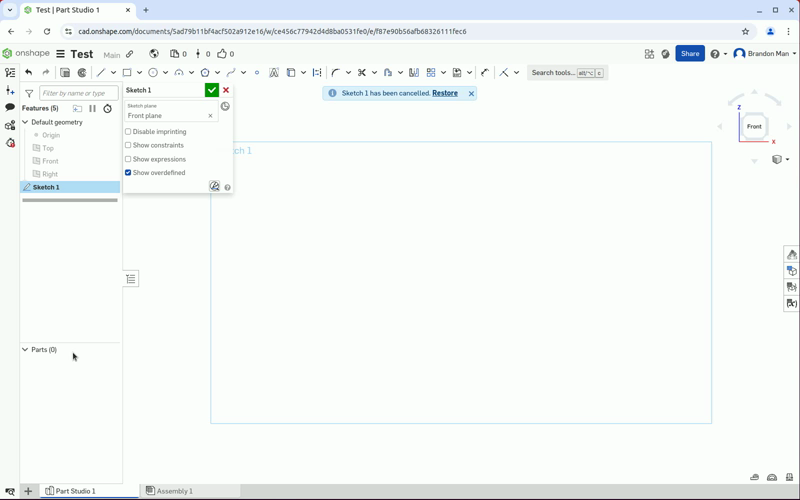
key_down(shift)
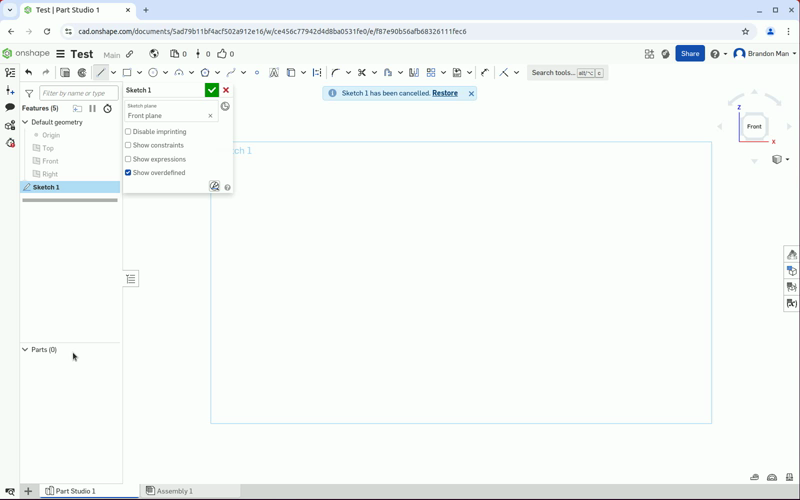
mouse_move(401, 341)
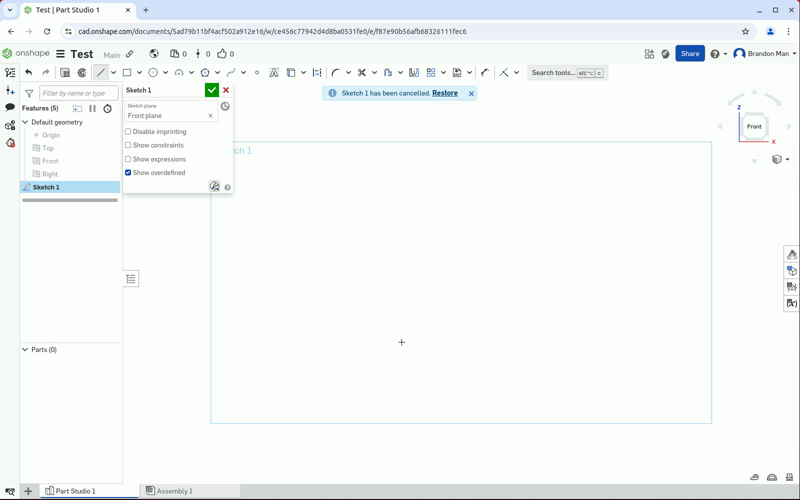
click(401, 341)
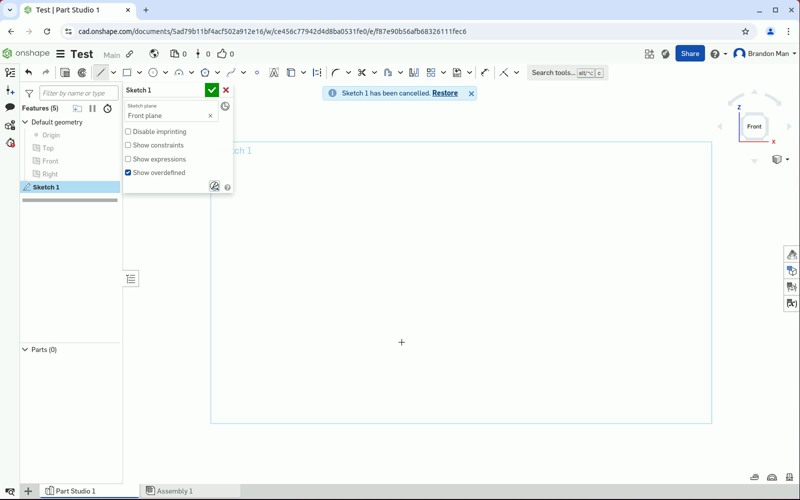
key_up(shift)
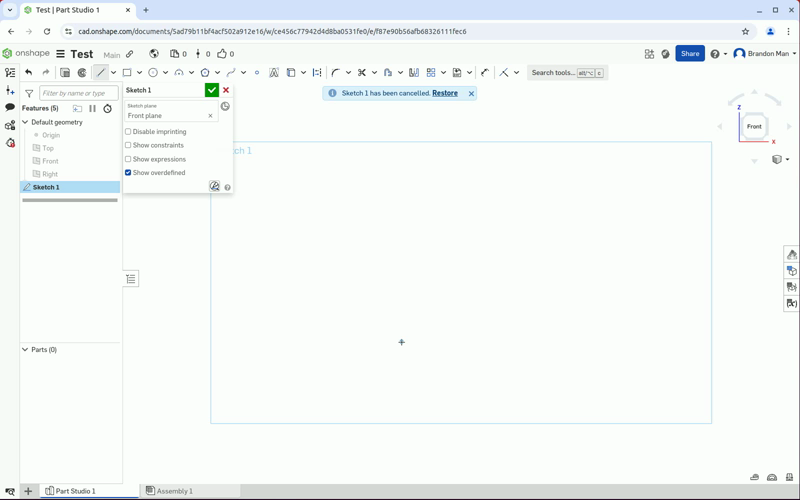
key_down(shift)
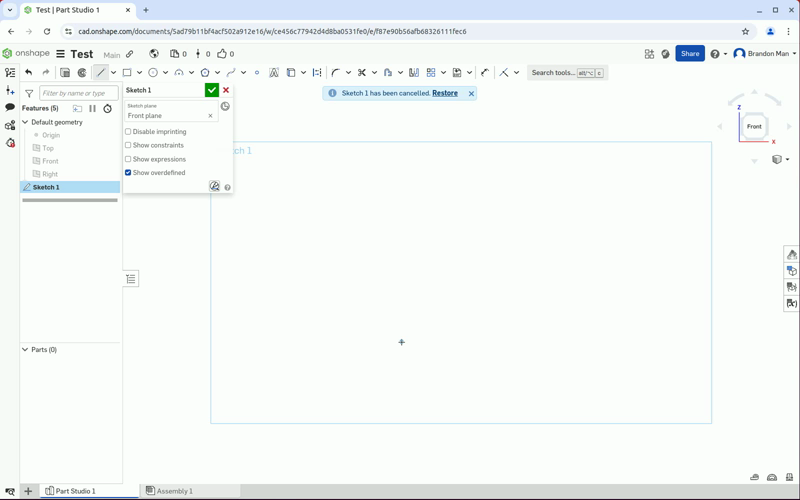
mouse_move(519, 341)
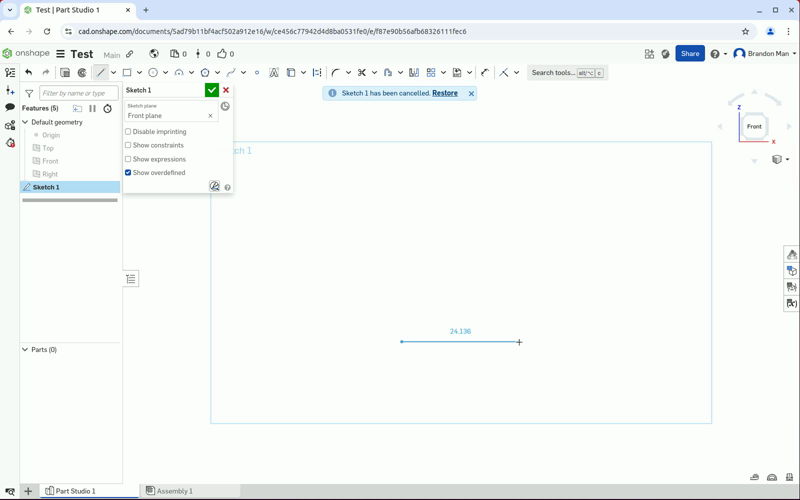
click(519, 341)
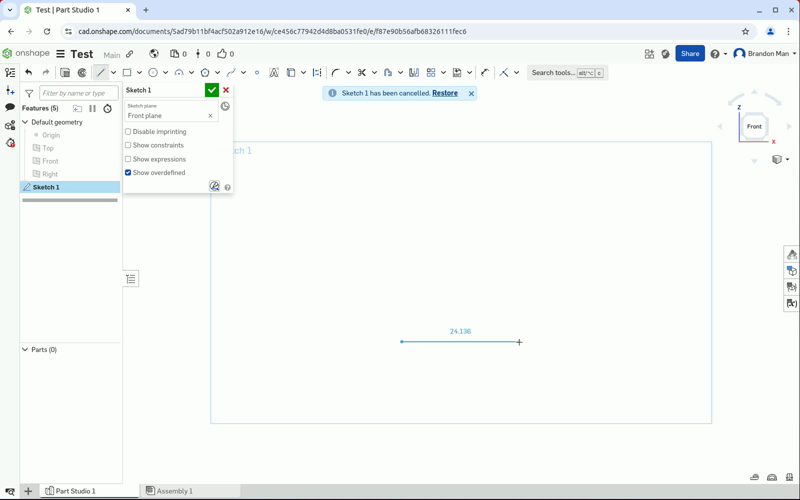
key_up(shift)
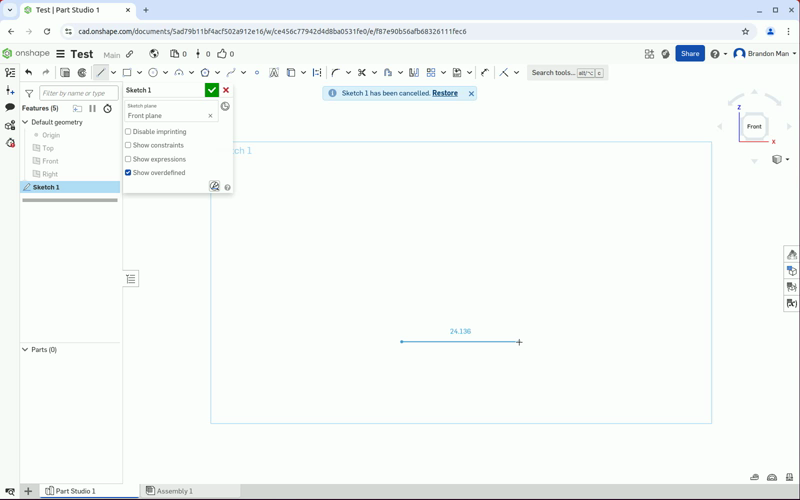
key_down(shift)
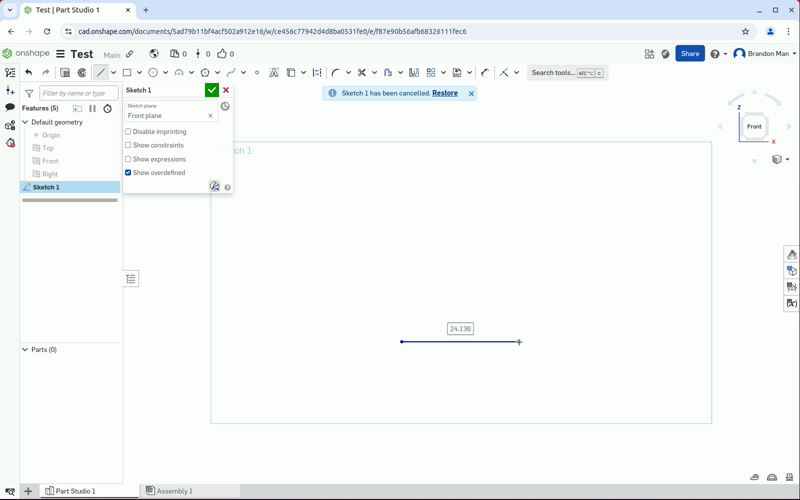
mouse_move(519, 224)
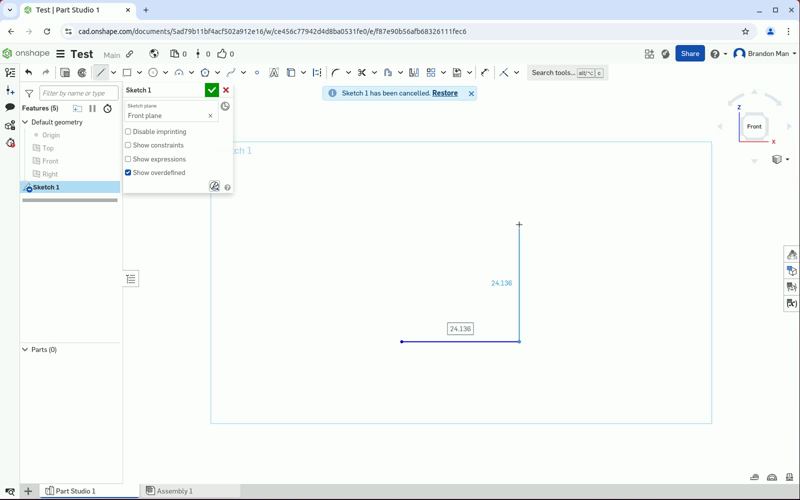
click(519, 224)
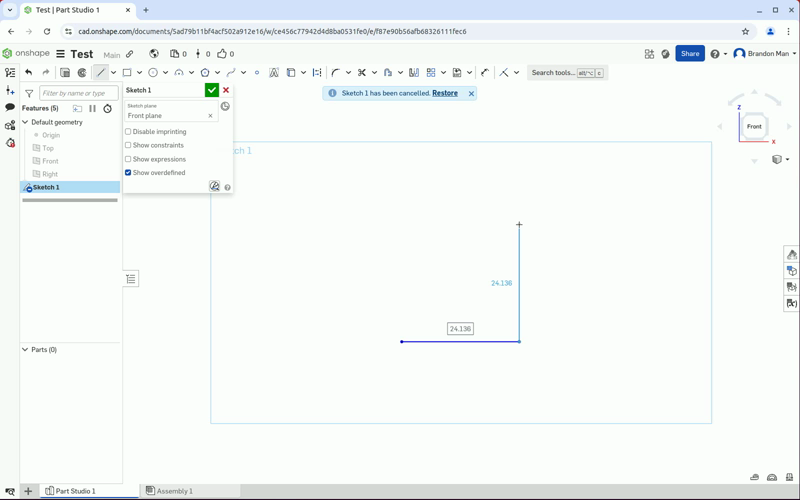
key_up(shift)
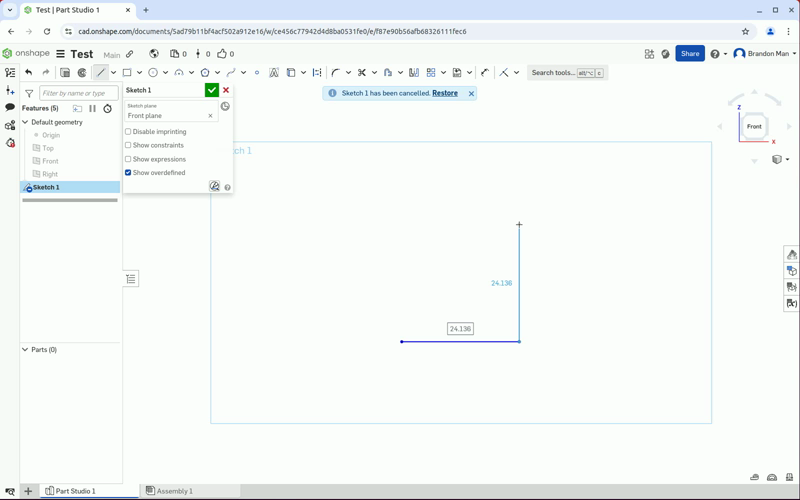
key_down(shift)
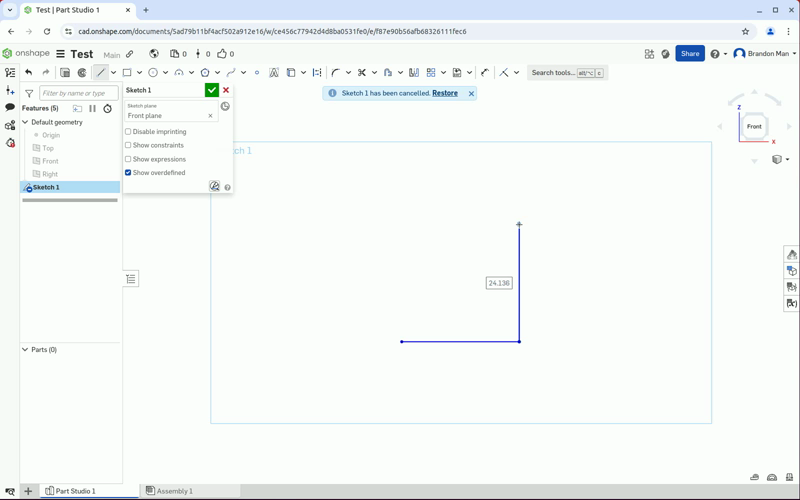
mouse_move(401, 224)
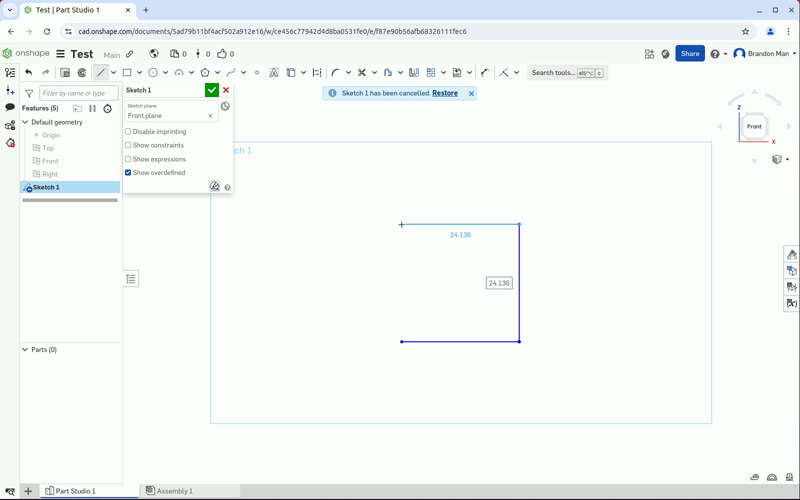
click(401, 224)
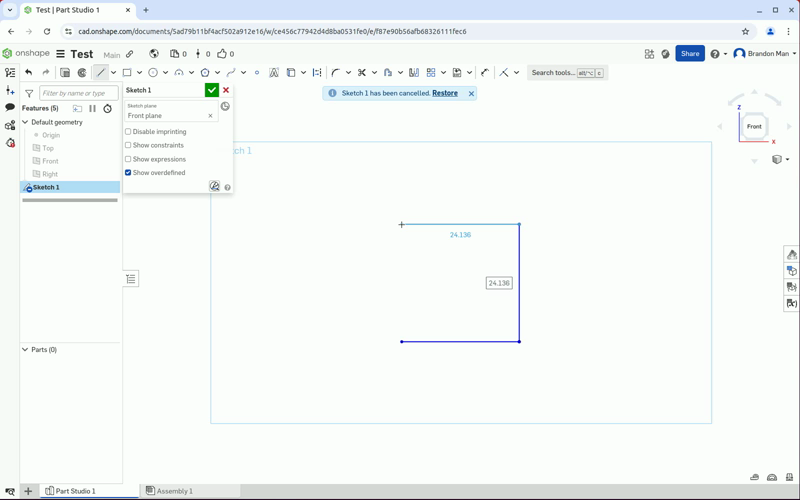
key_up(shift)
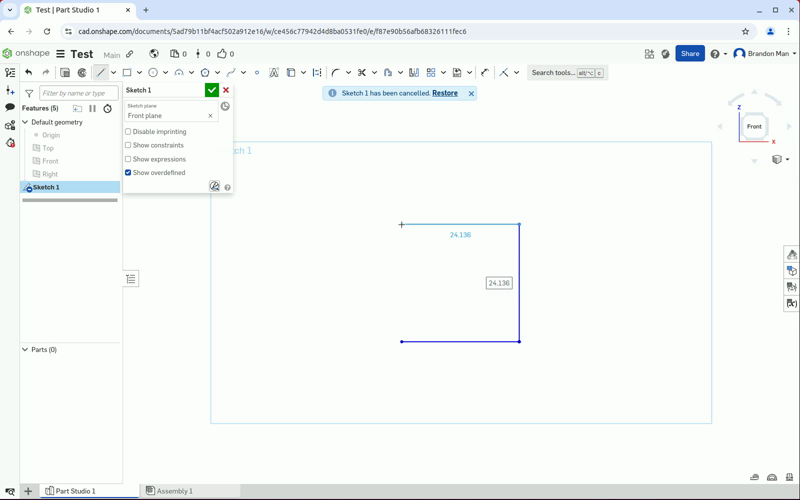
key_down(shift)
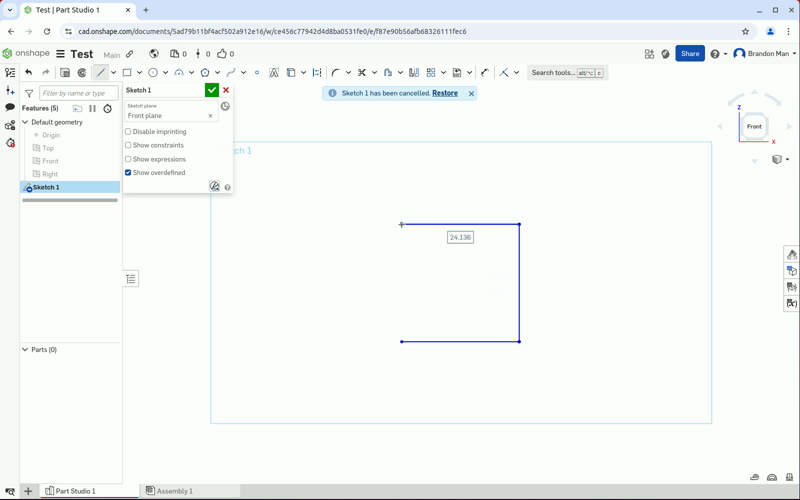
mouse_move(401, 341)
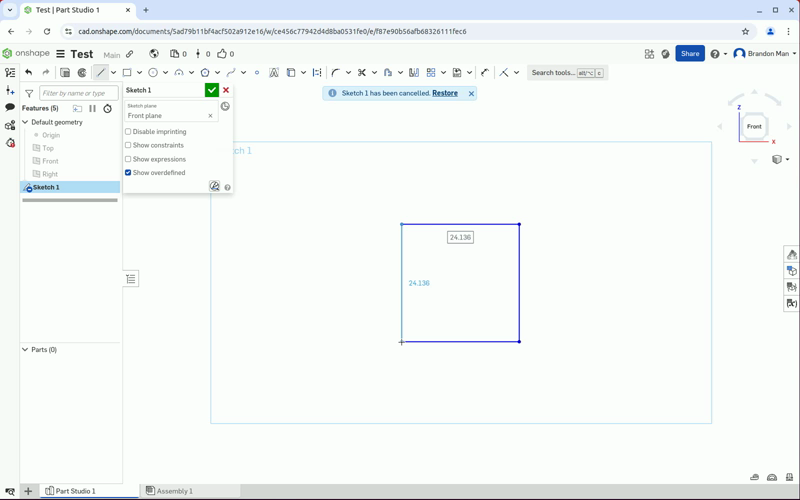
key_up(shift)
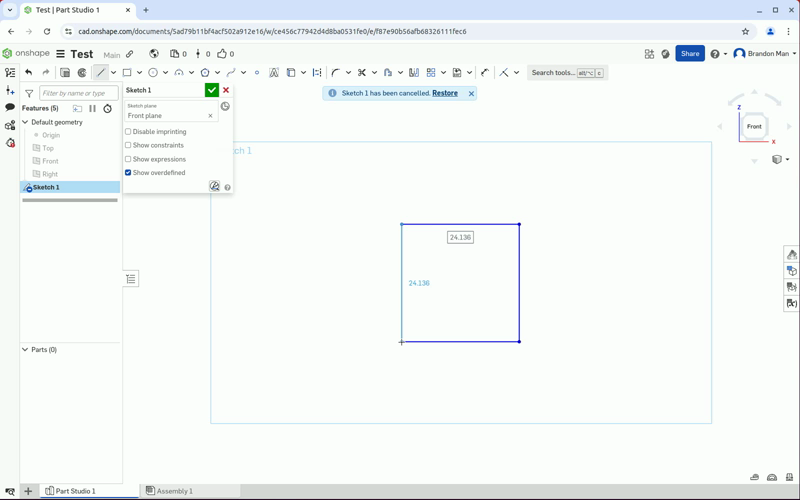
click(401, 341)
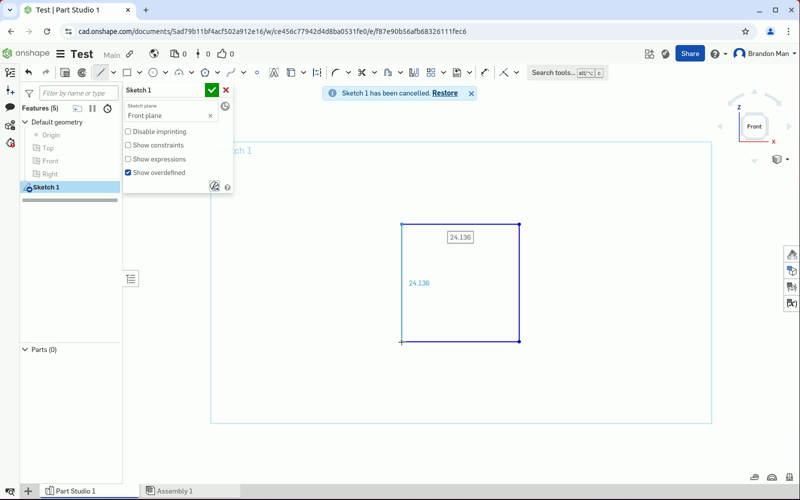
key(esc)
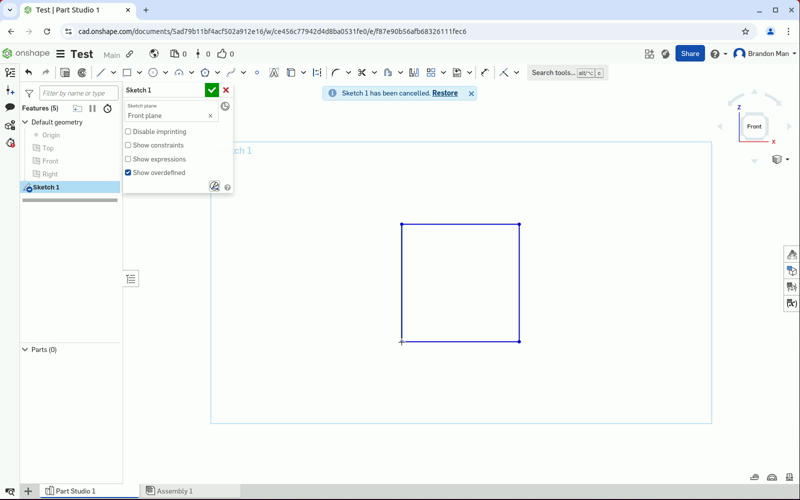
mouse_move(416, 257)
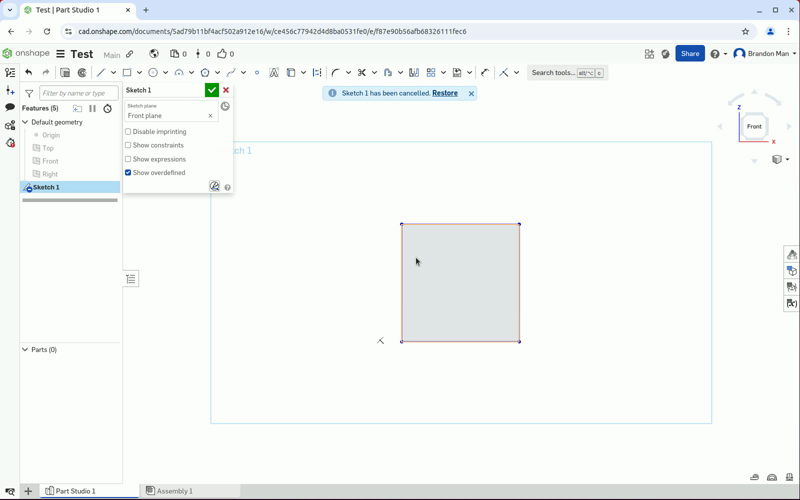
click(416, 257)
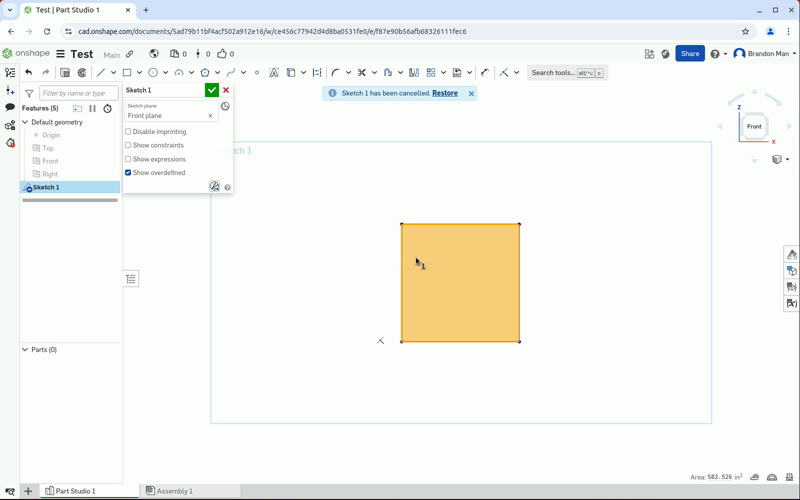
mouse_move(73, 352)
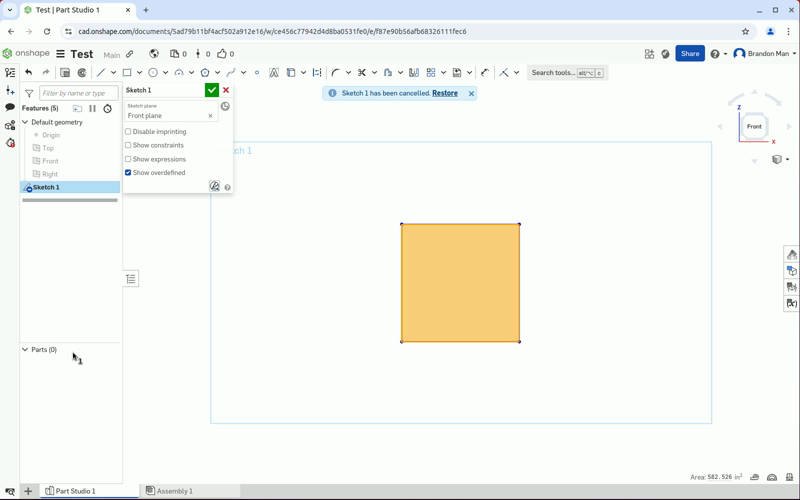
key(shift+y)
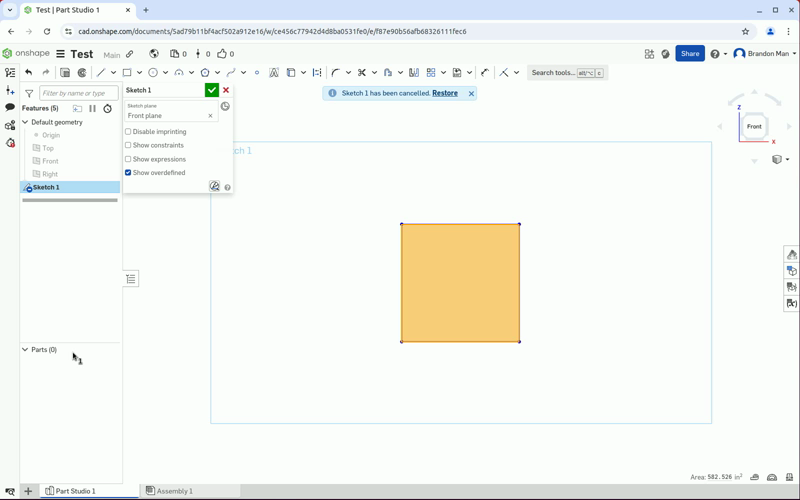
key(shift+e)
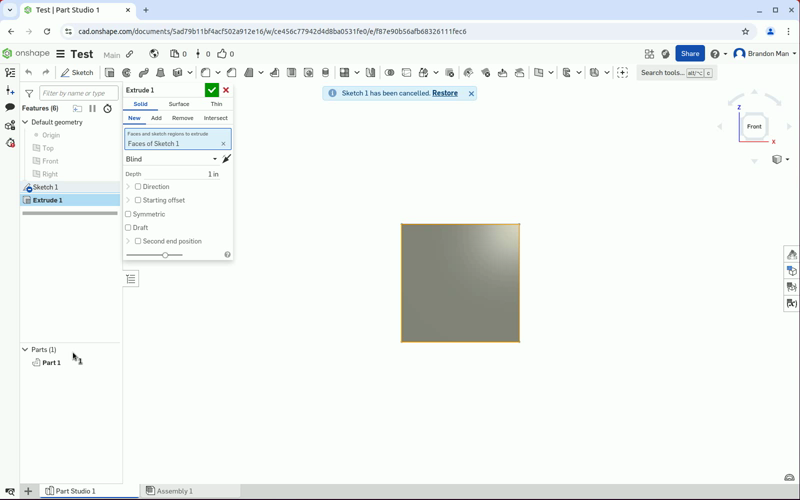
mouse_move(143, 106)
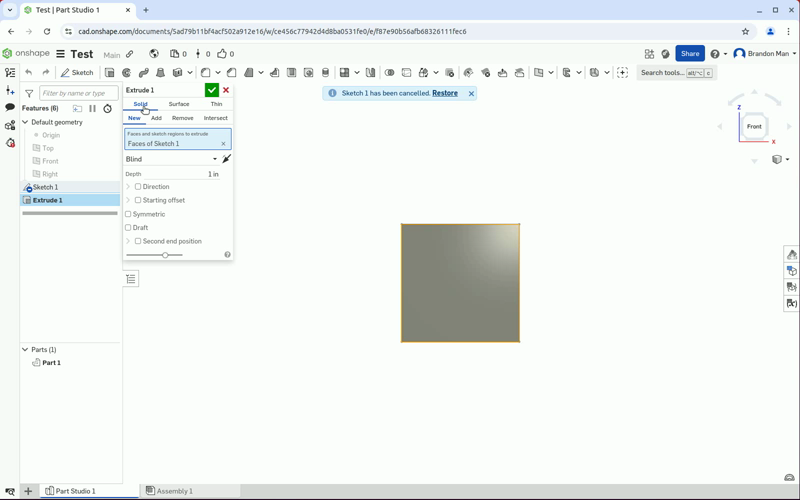
click(143, 106)
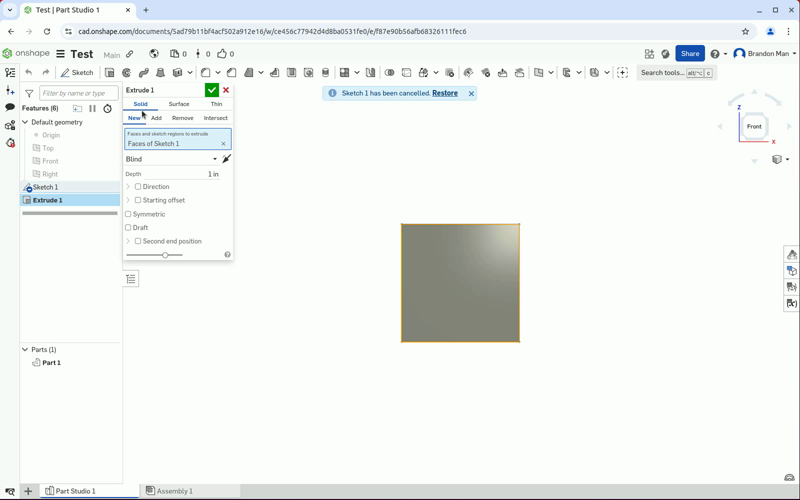
mouse_move(137, 120)
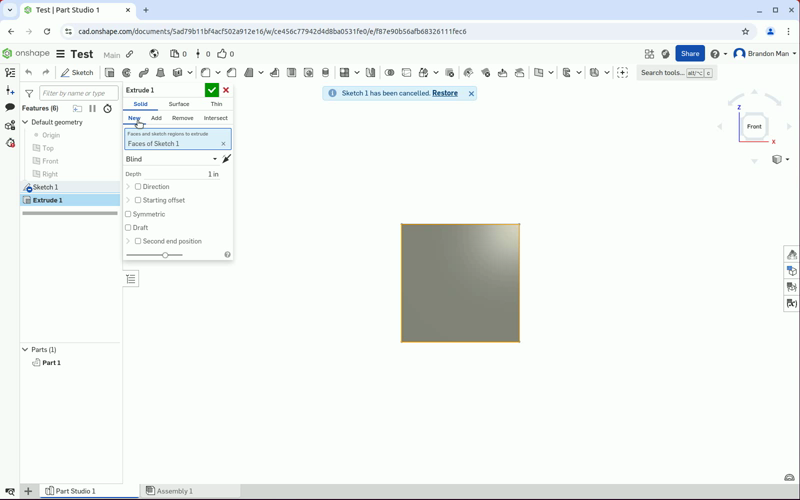
click(137, 120)
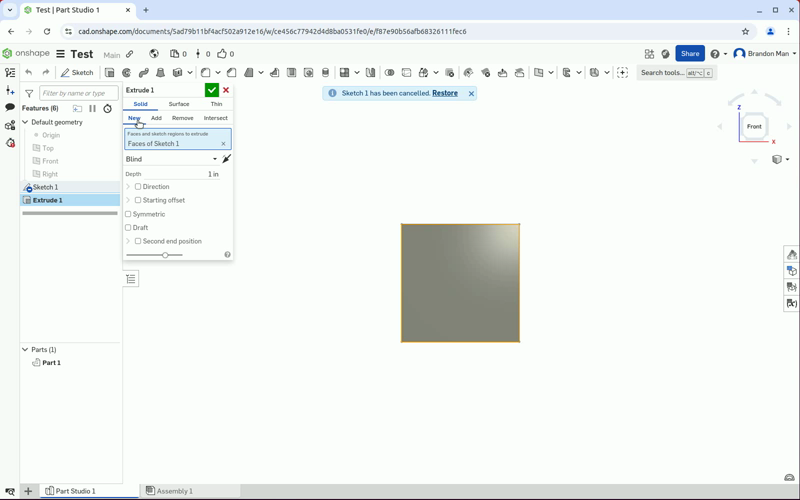
key(tab, 4)
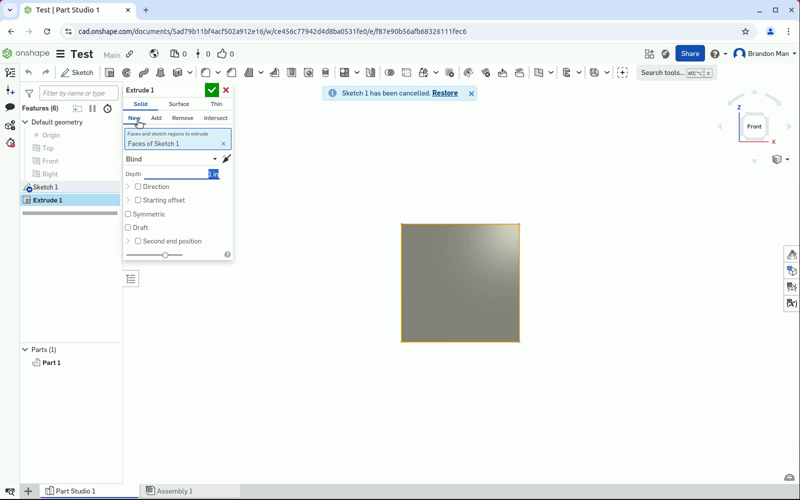
text(-23.108)
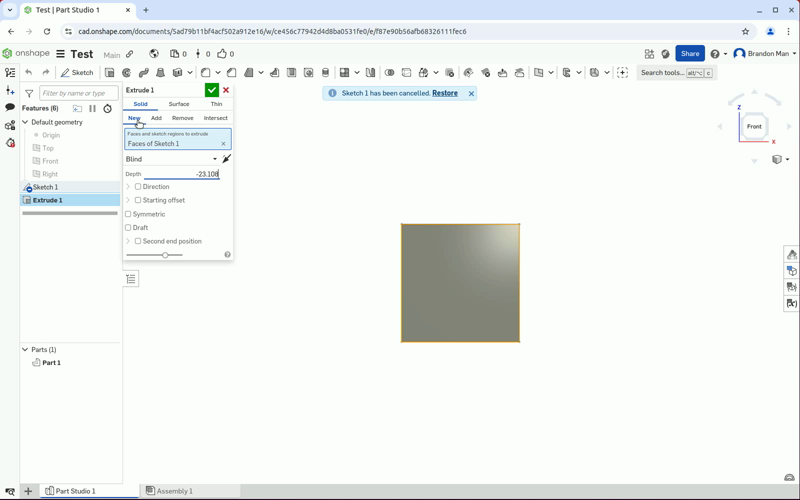
key(enter)
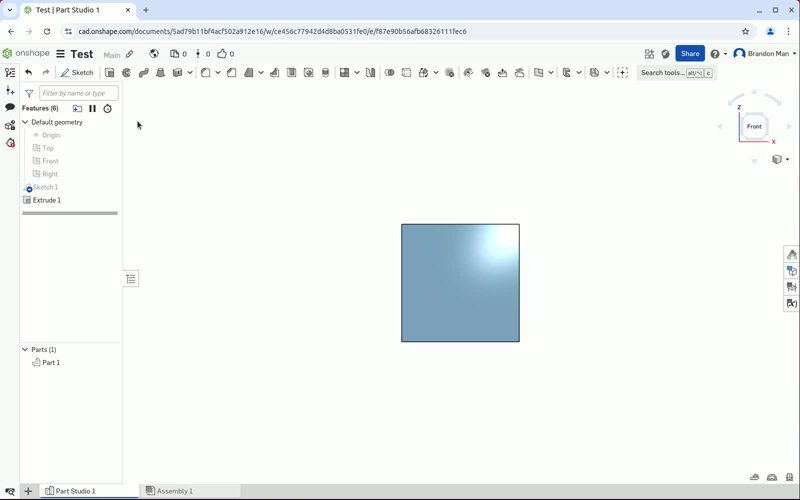
key(shift+h)
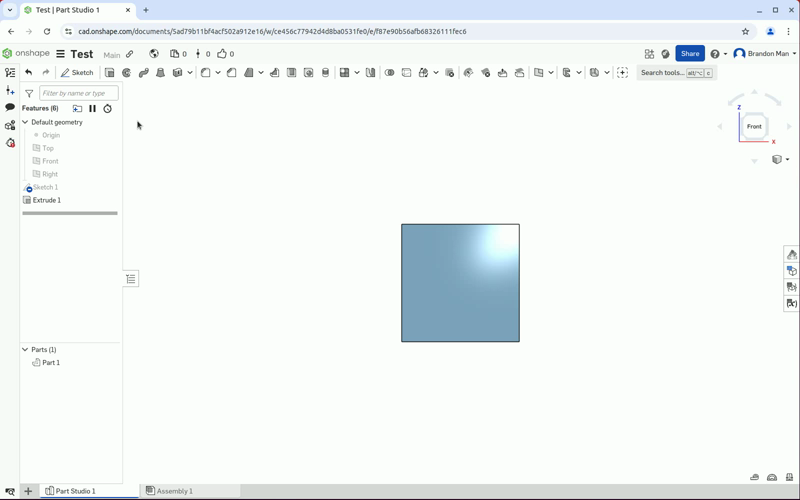
key(shift+h)
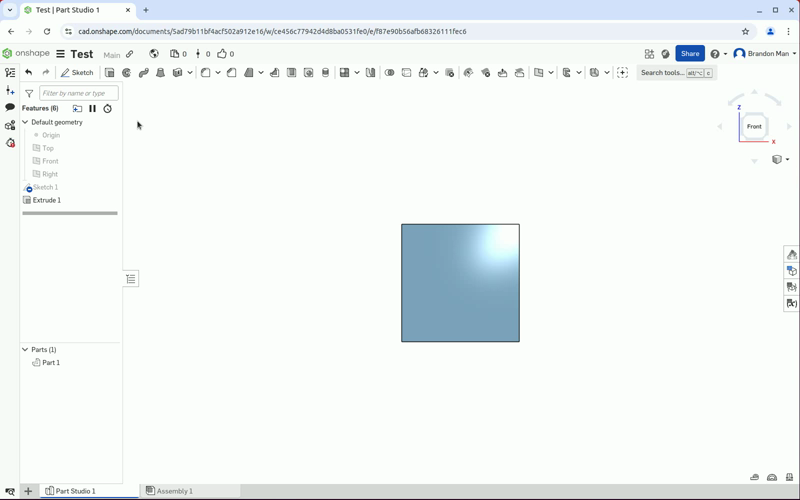
mouse_move(73, 189)
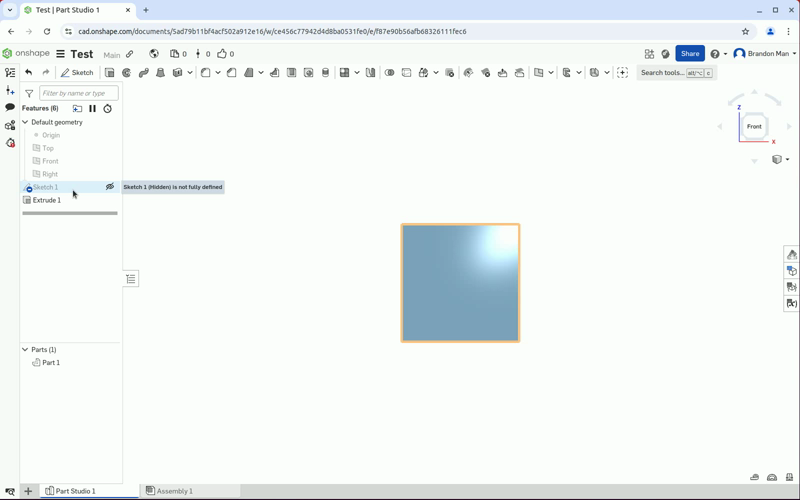
click(73, 189)
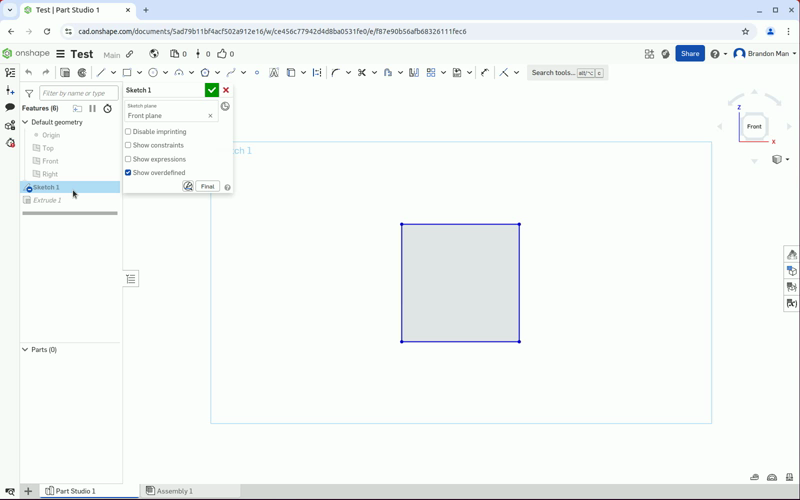
mouse_move(229, 92)
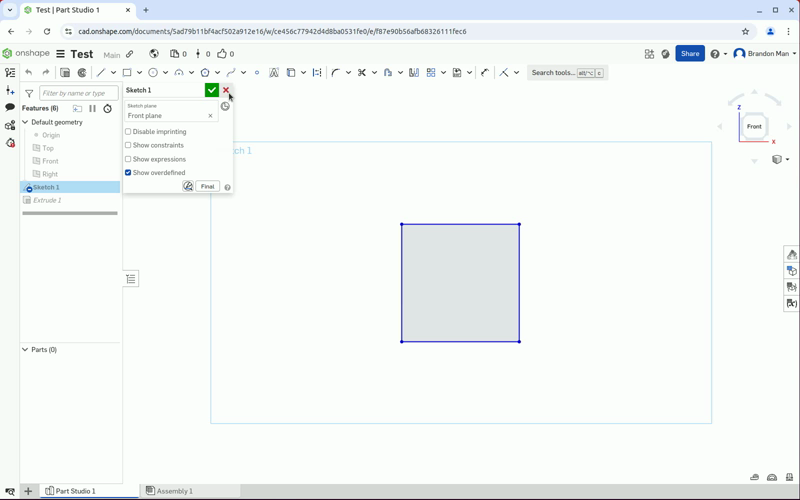
click(229, 92)
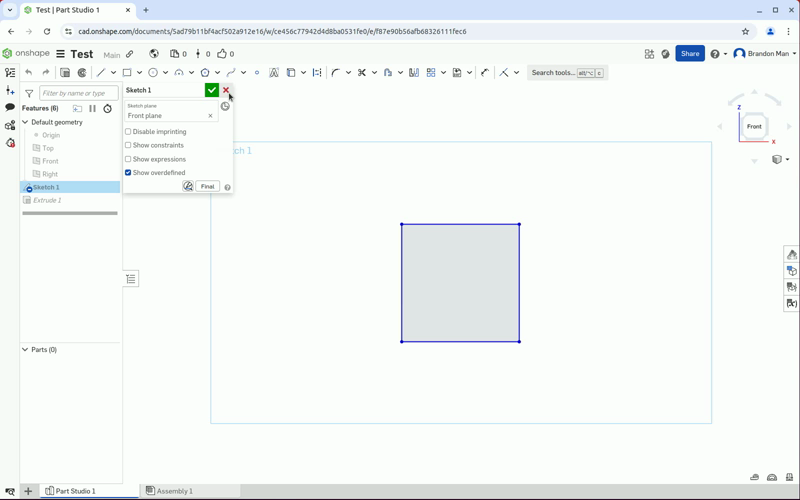
key(shift+s)
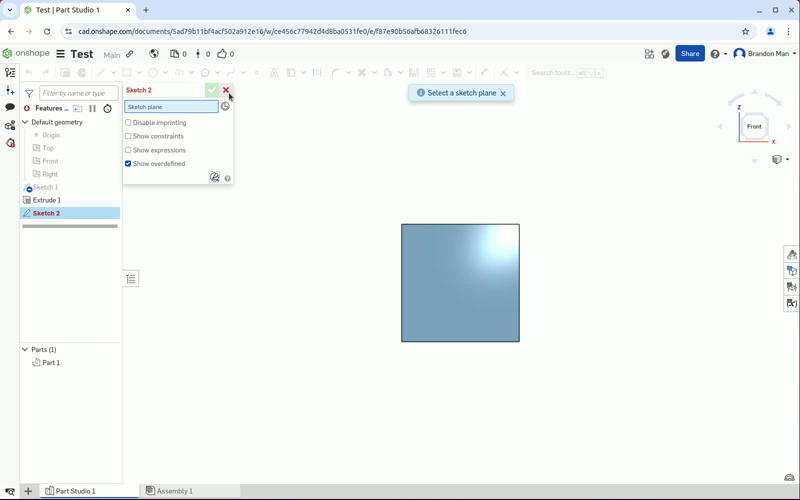
mouse_move(73, 163)
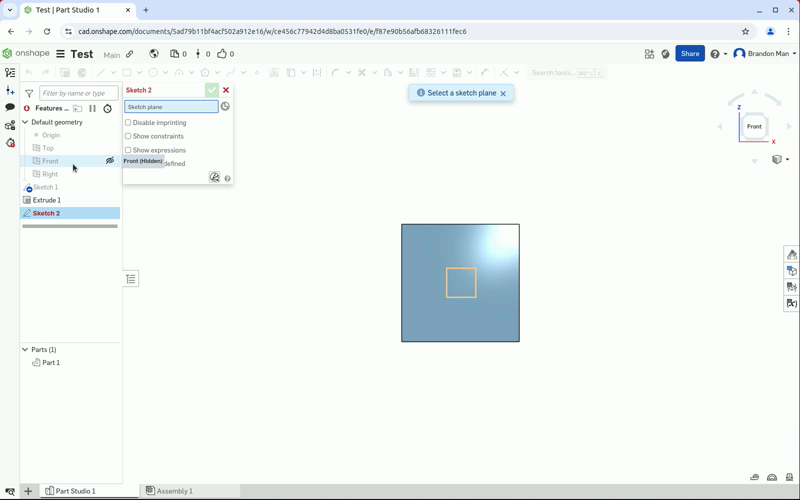
click(73, 163)
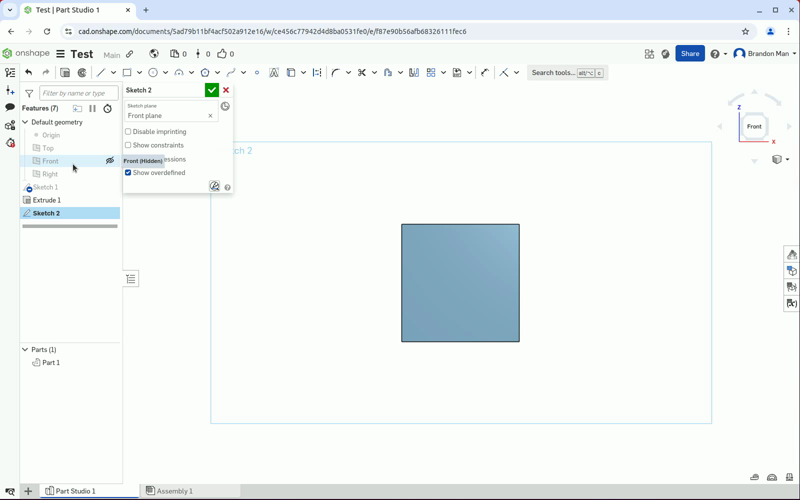
mouse_move(73, 352)
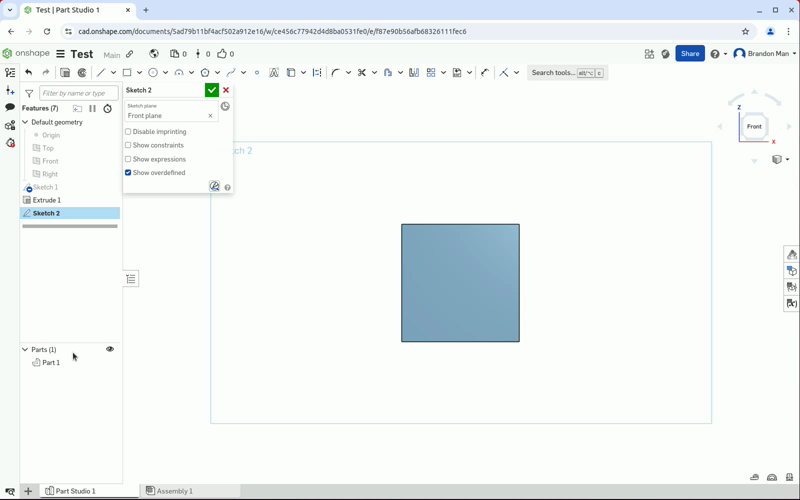
key(y)
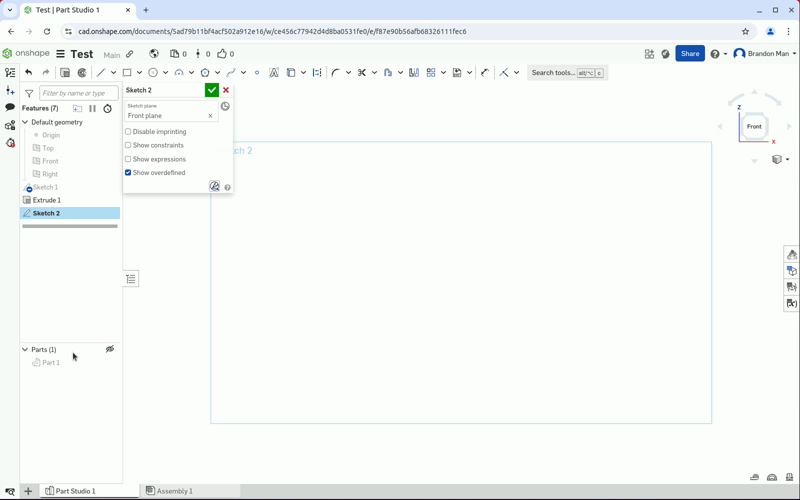
key(c)
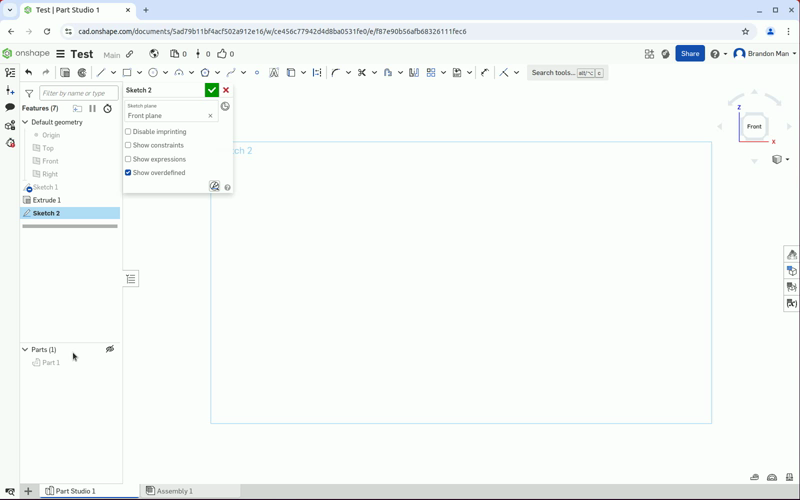
key_down(shift)
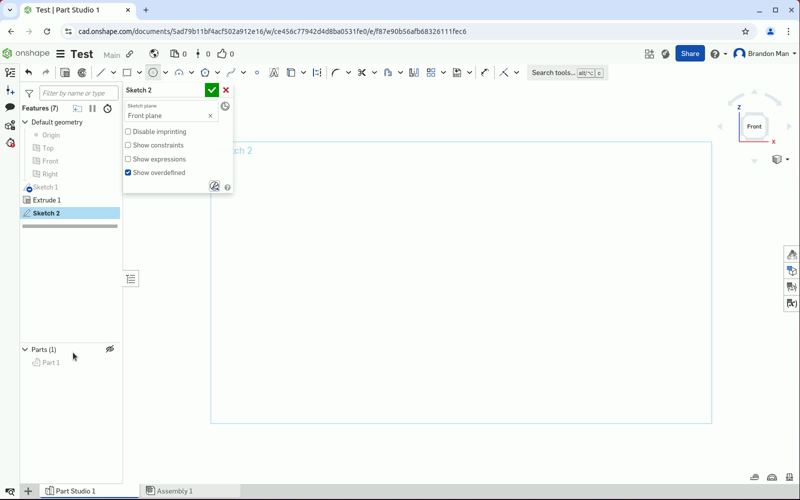
mouse_move(461, 282)
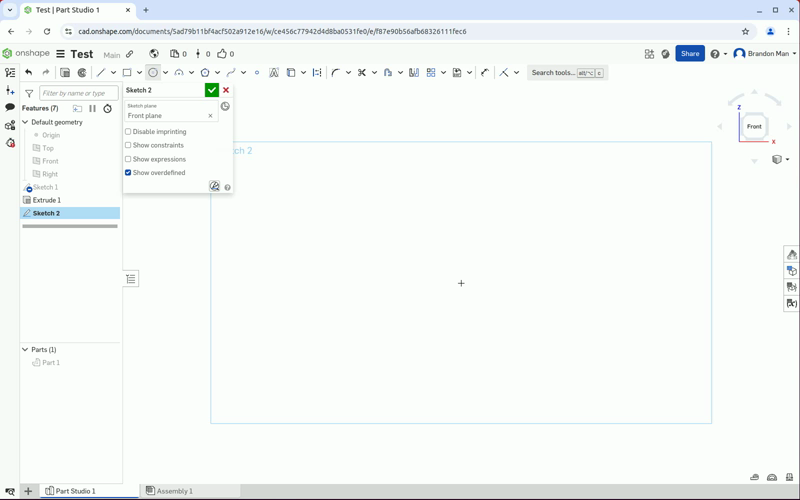
click(461, 282)
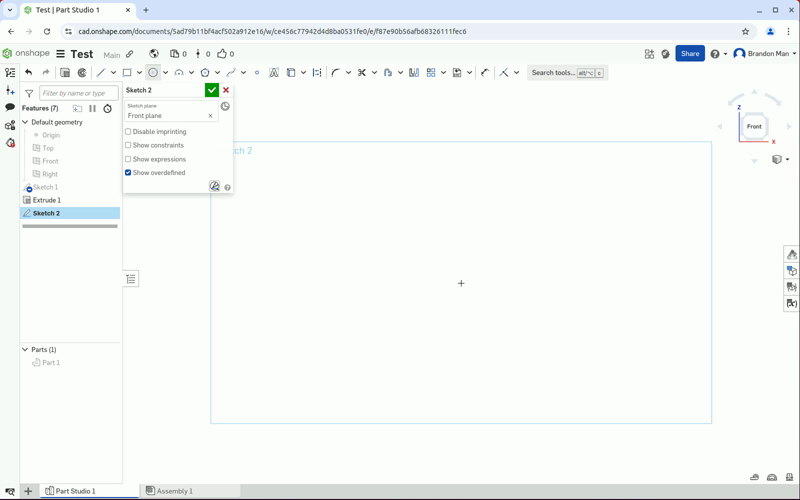
key_up(shift)
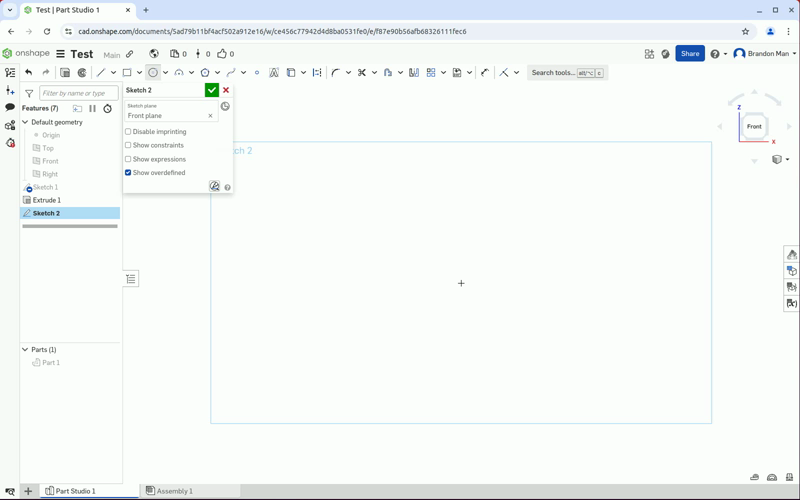
mouse_move(497, 282)
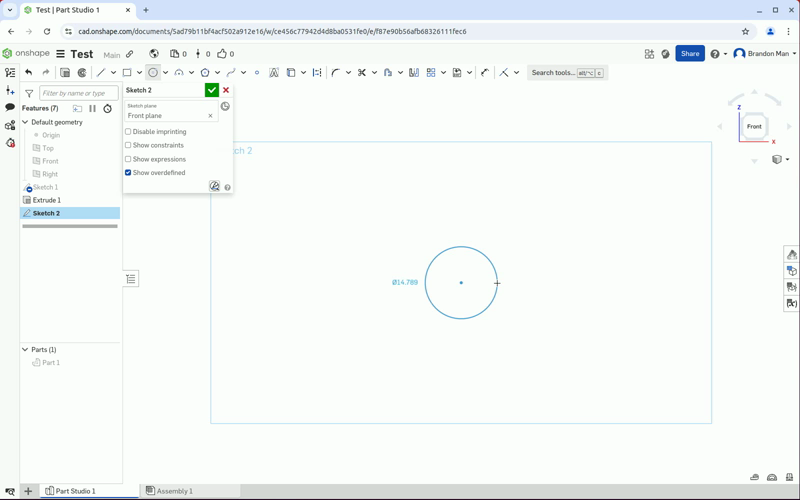
click(497, 282)
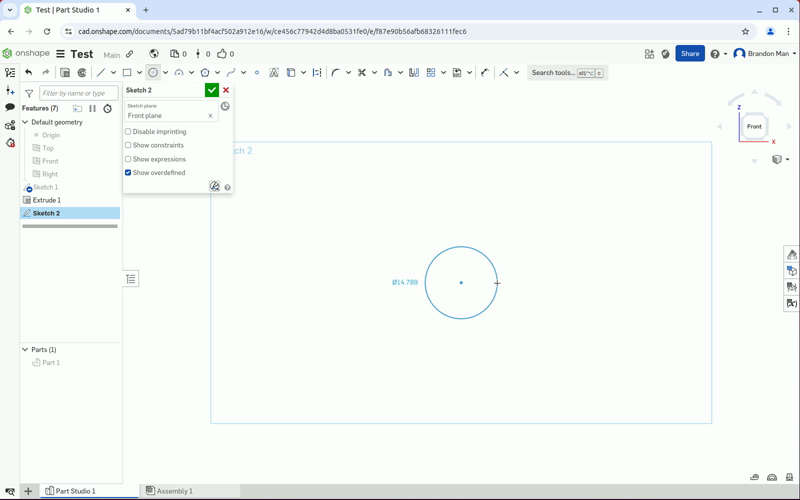
key(esc)
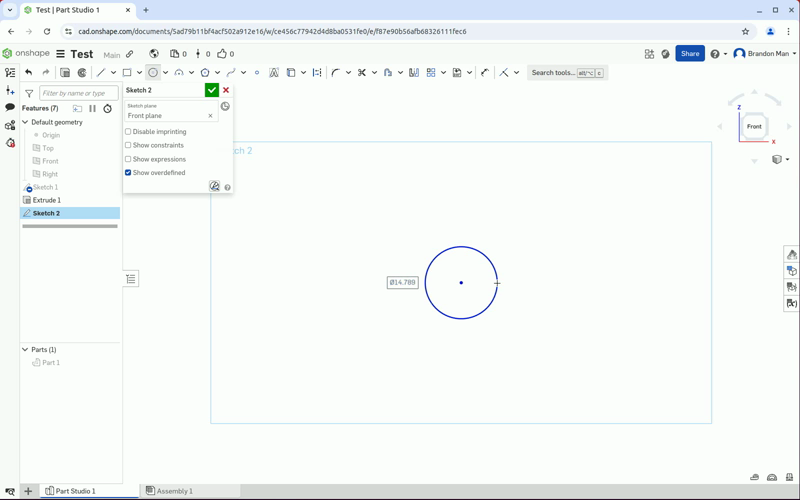
mouse_move(436, 279)
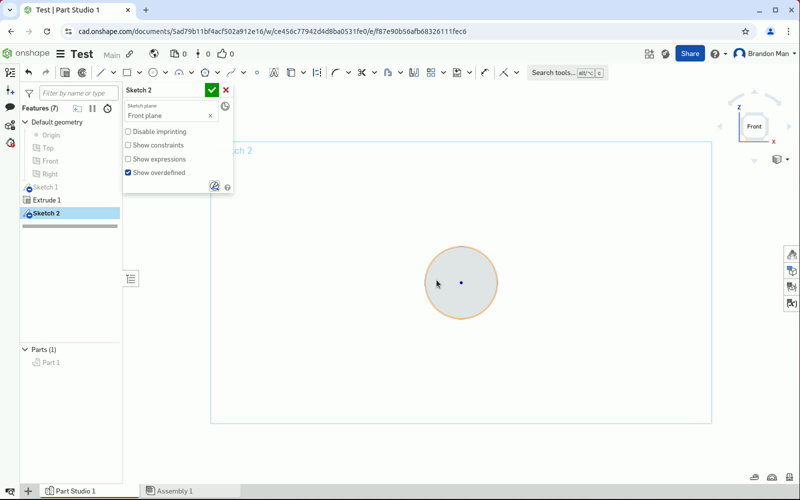
click(436, 279)
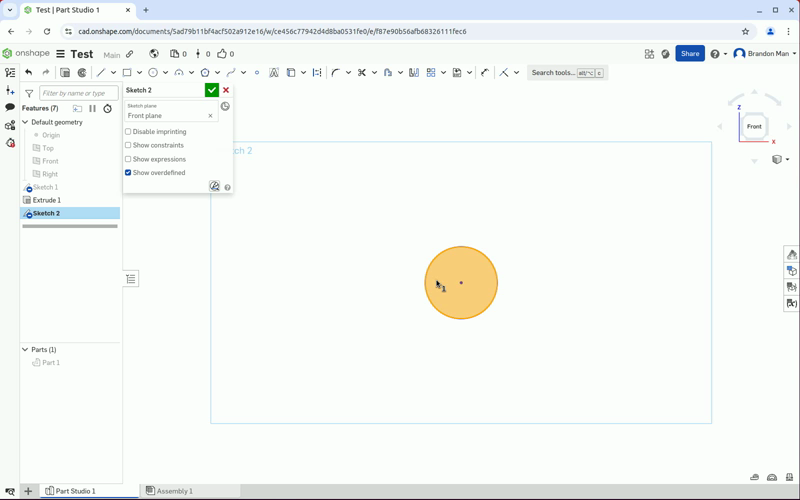
mouse_move(73, 352)
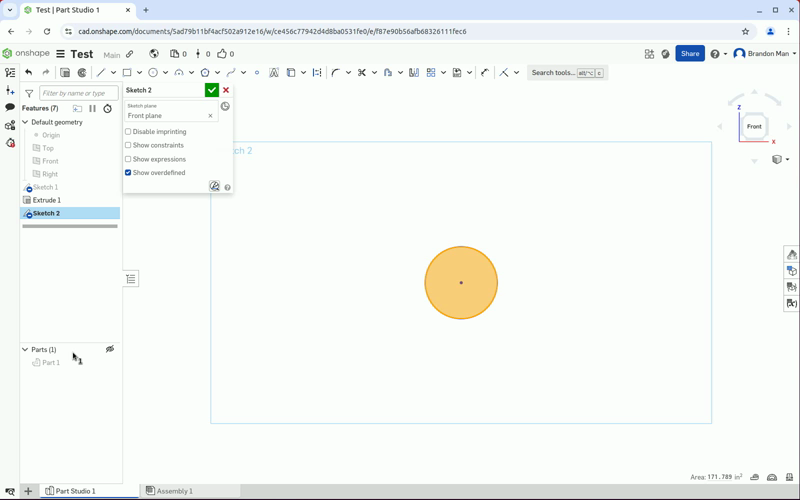
key(shift+y)
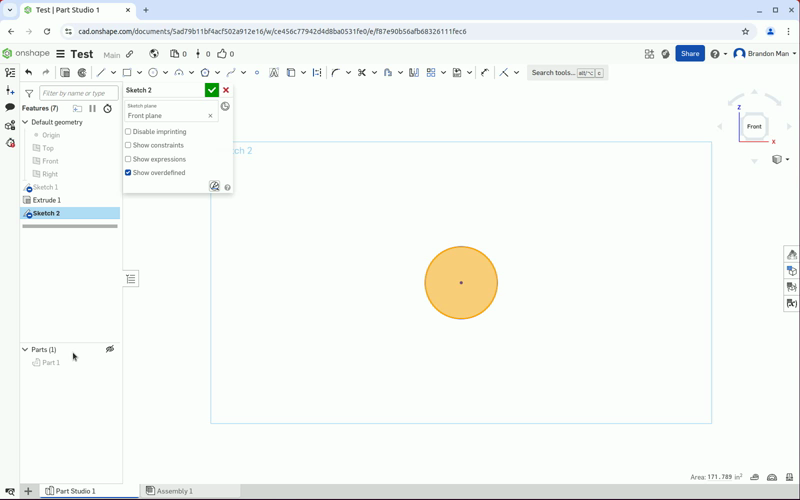
key(shift+e)
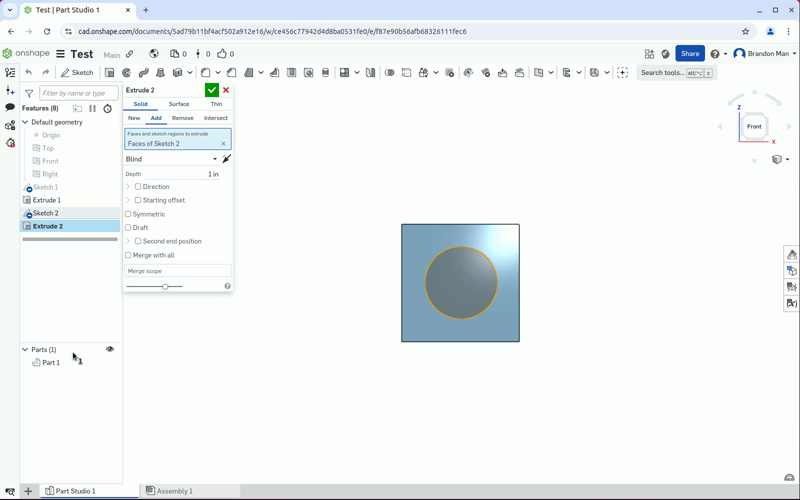
mouse_move(143, 106)
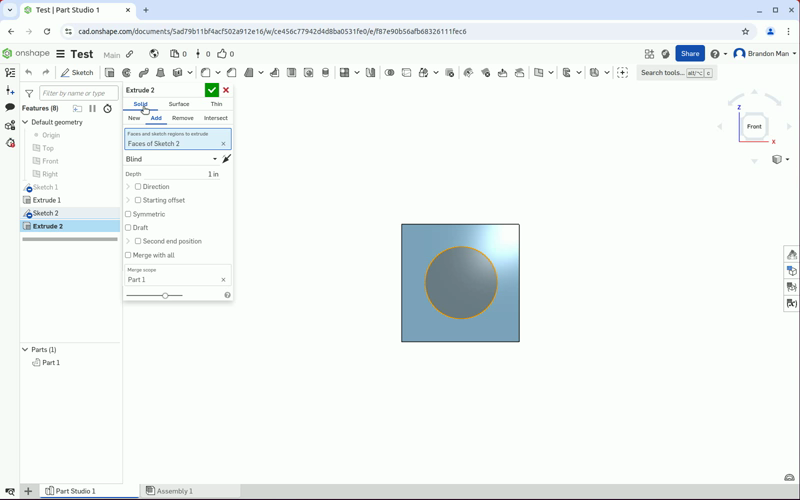
click(143, 106)
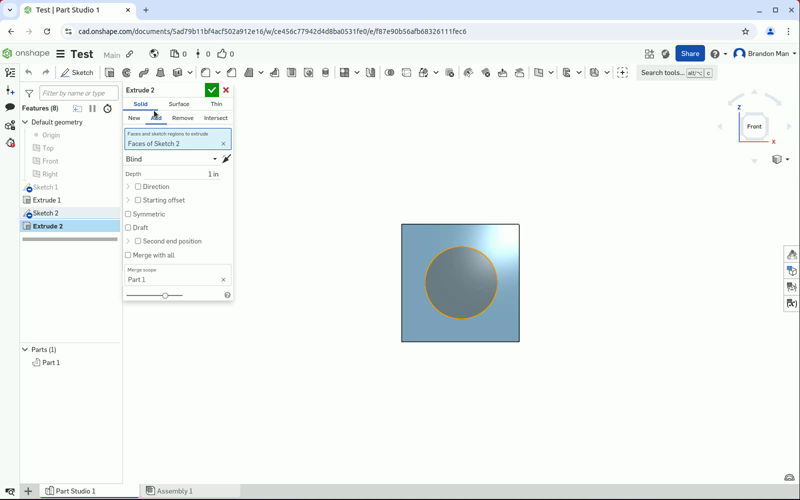
mouse_move(186, 120)
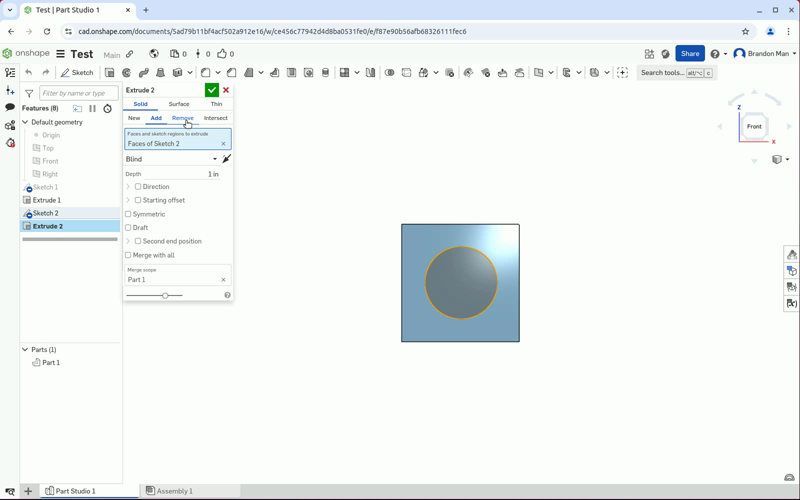
click(186, 120)
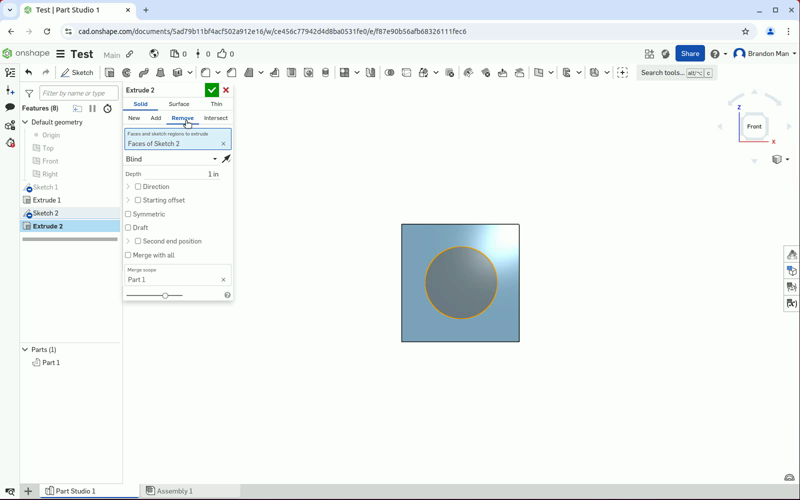
key(tab, 4)
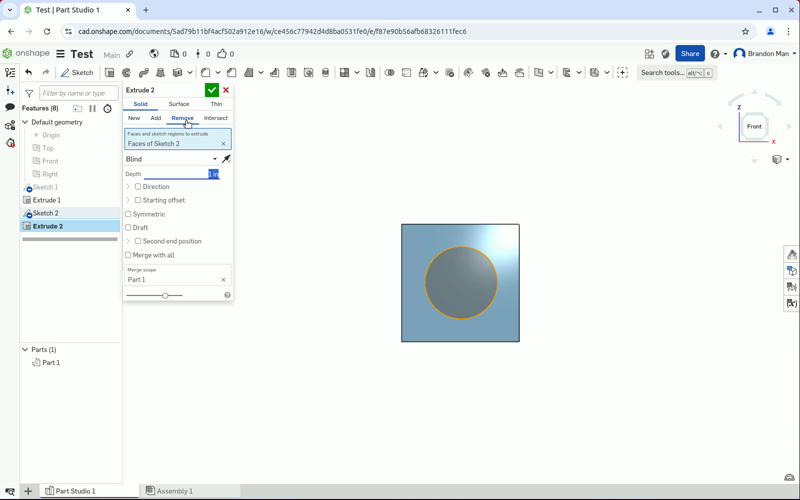
text(26.96)
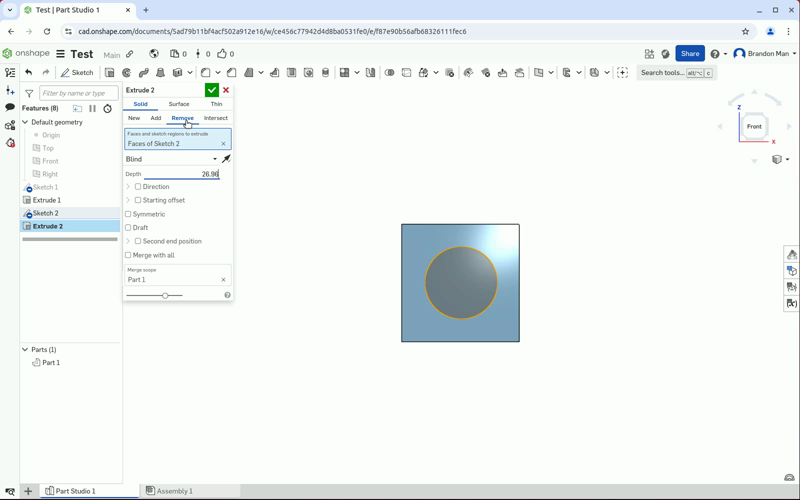
key(tab, 6)
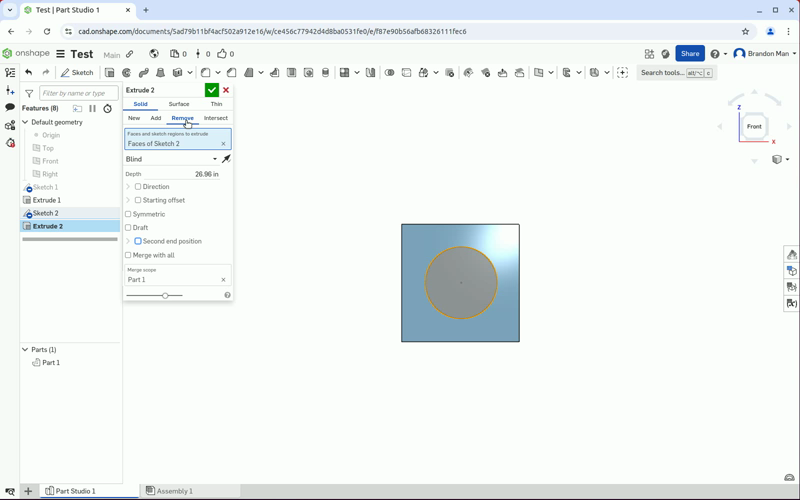
key(space)
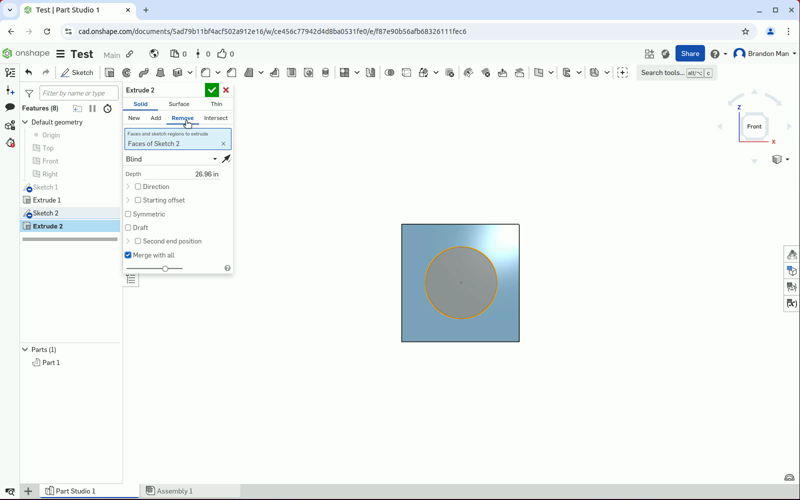
key(enter)
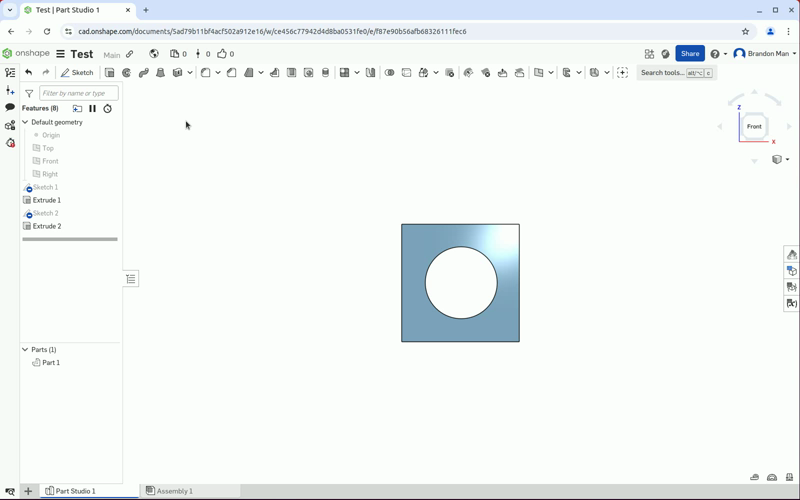
key(shift+h)
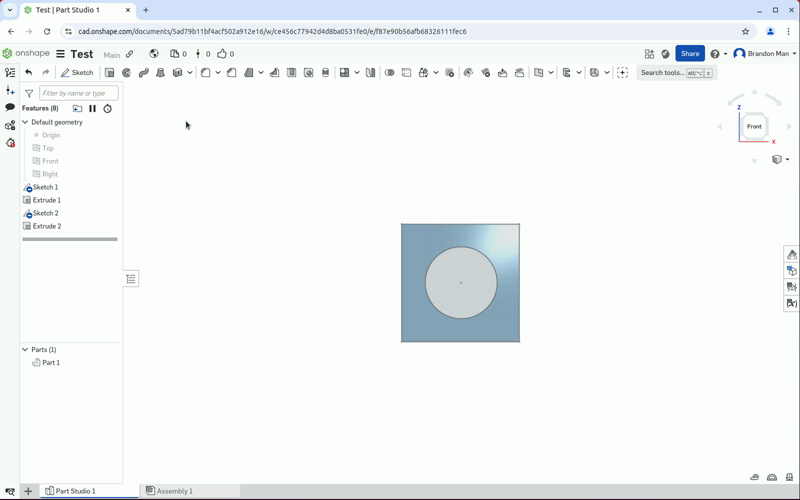
key(shift+h)
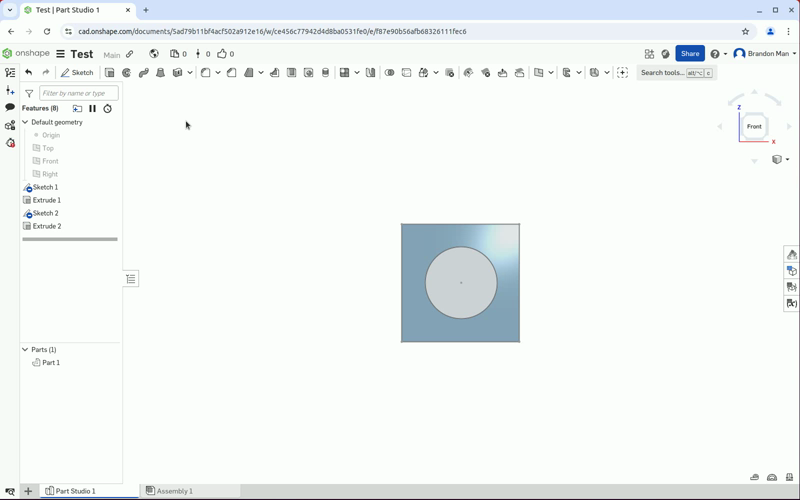
key(shift+7)
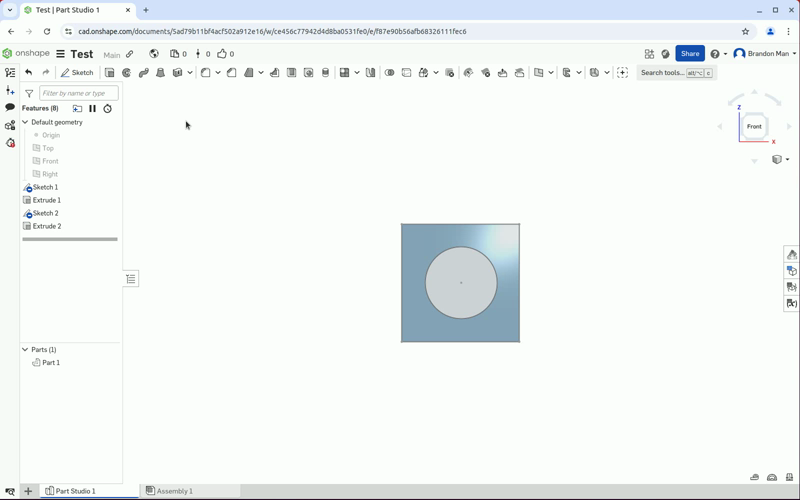
key(left, 2)
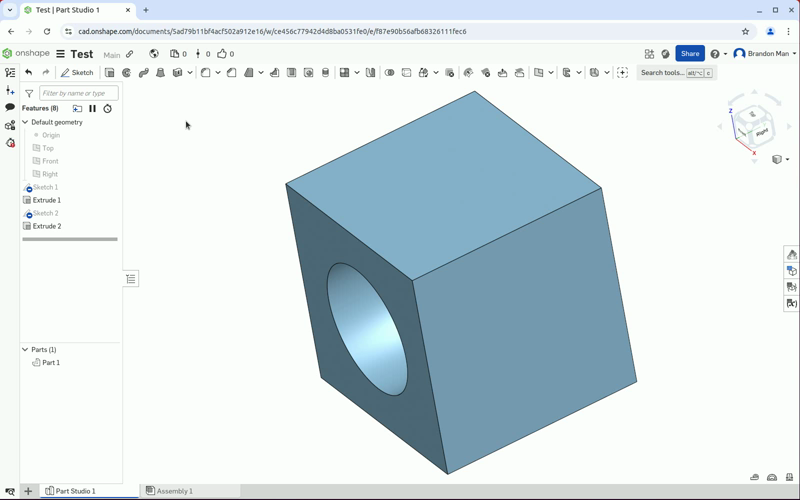
key(down, 2)
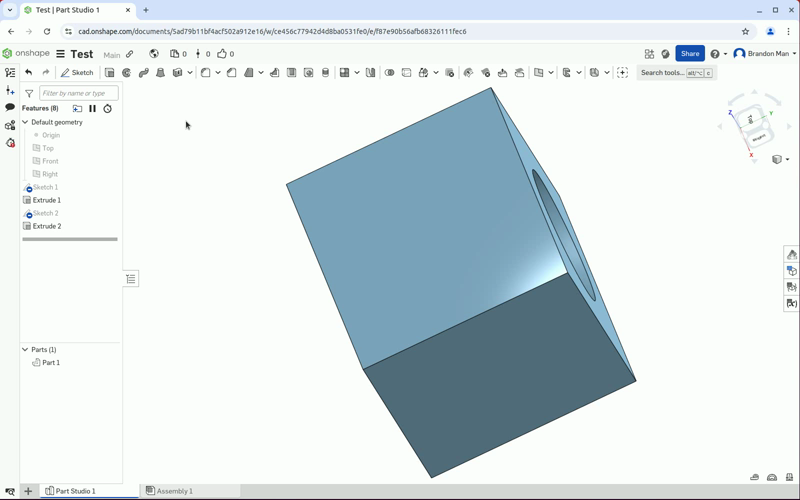
key(up, 2)
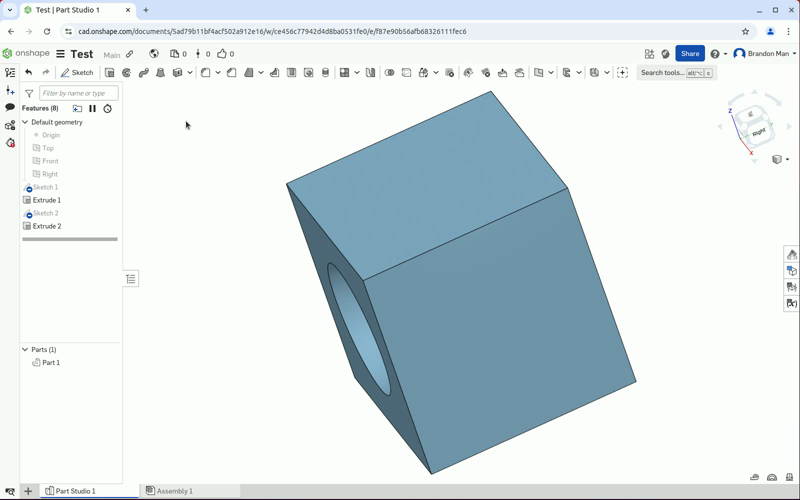
key(right, 2)
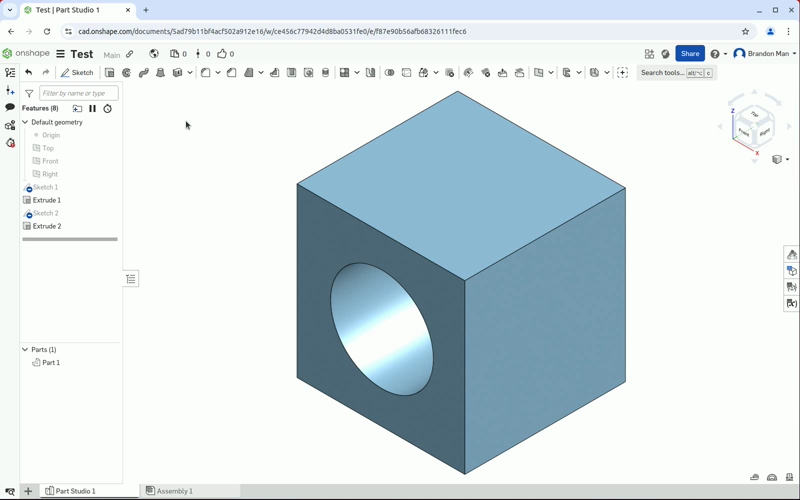
mouse_move(73, 189)
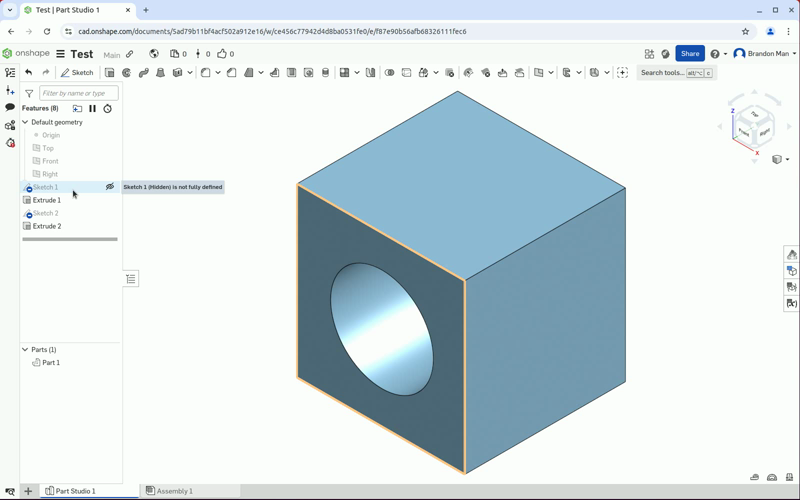
click(73, 189)